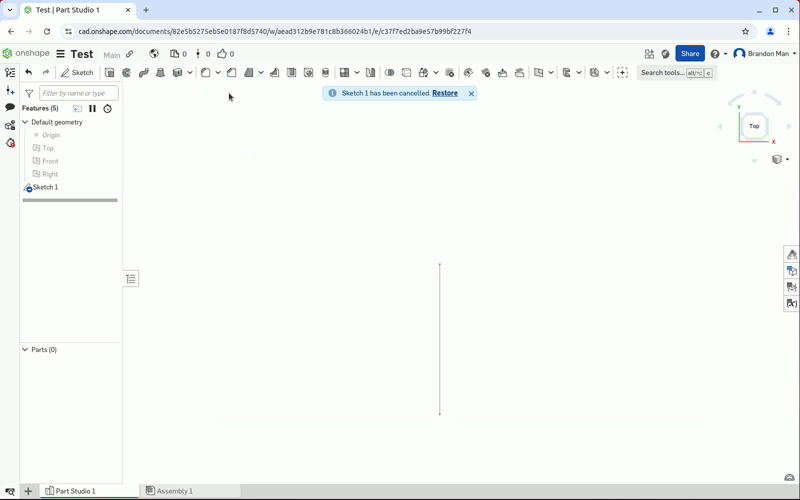
key(shift+h)
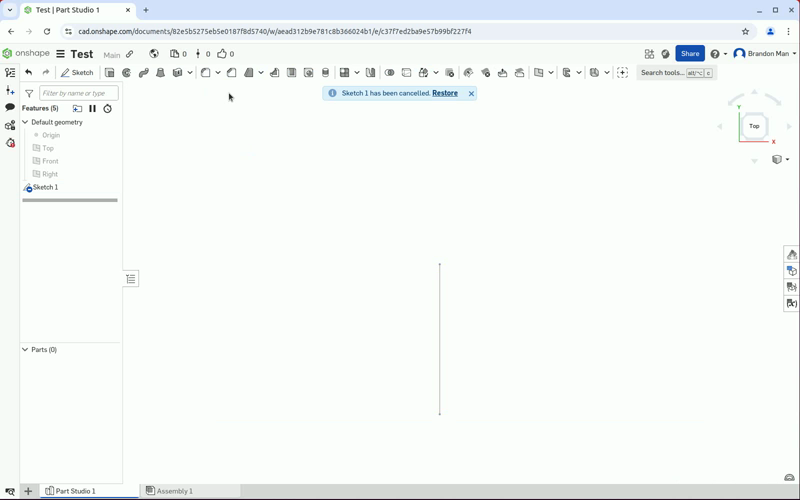
key(shift+s)
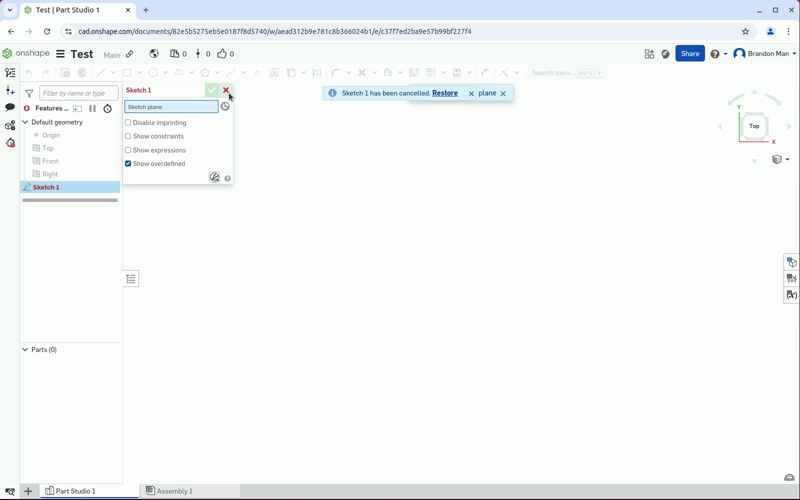
mouse_move(73, 150)
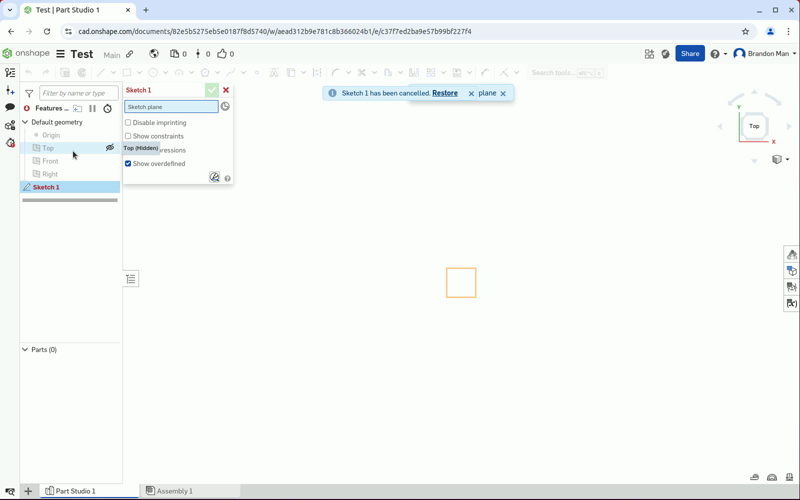
click(73, 150)
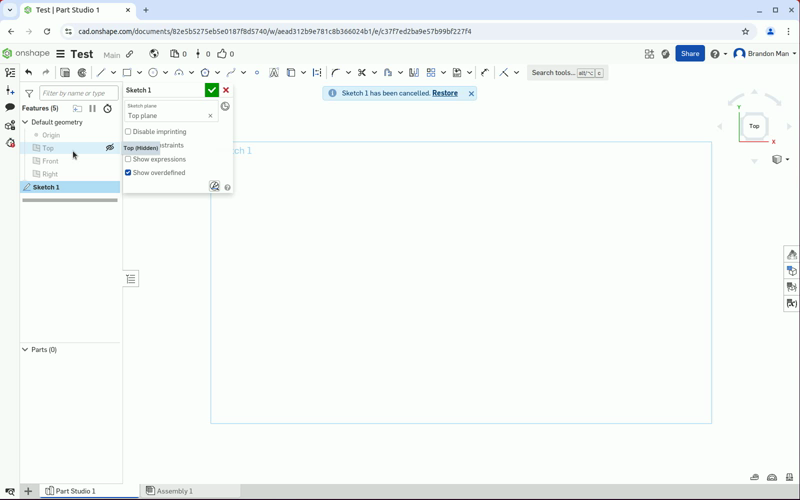
mouse_move(73, 352)
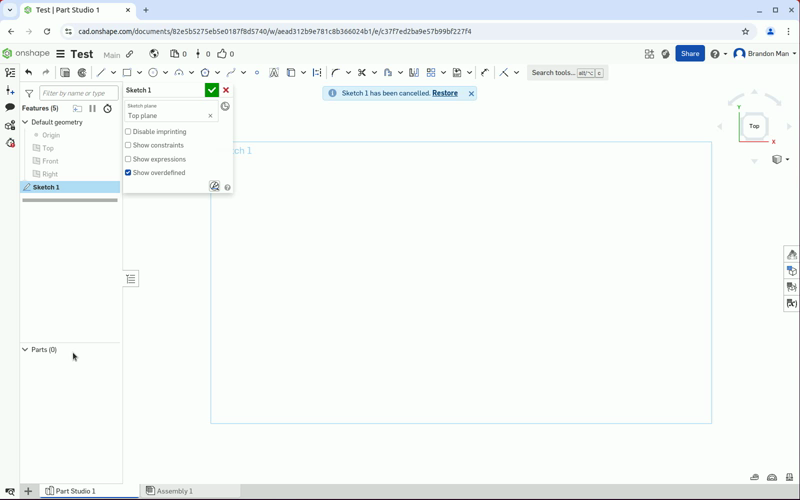
key(y)
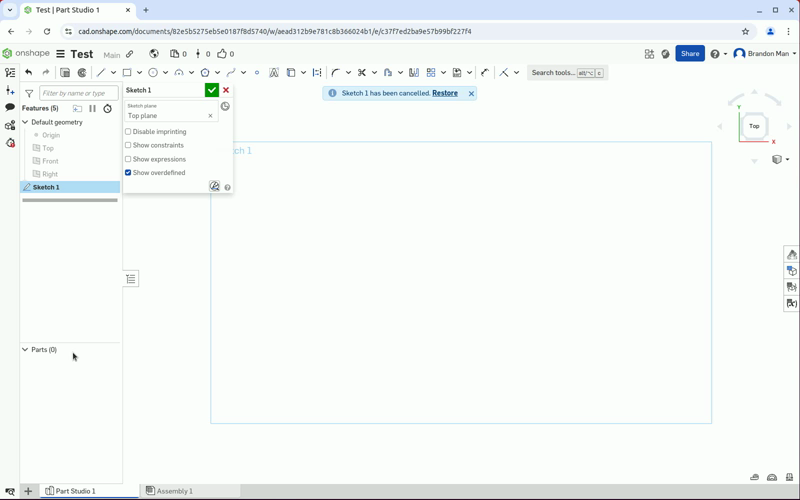
key(c)
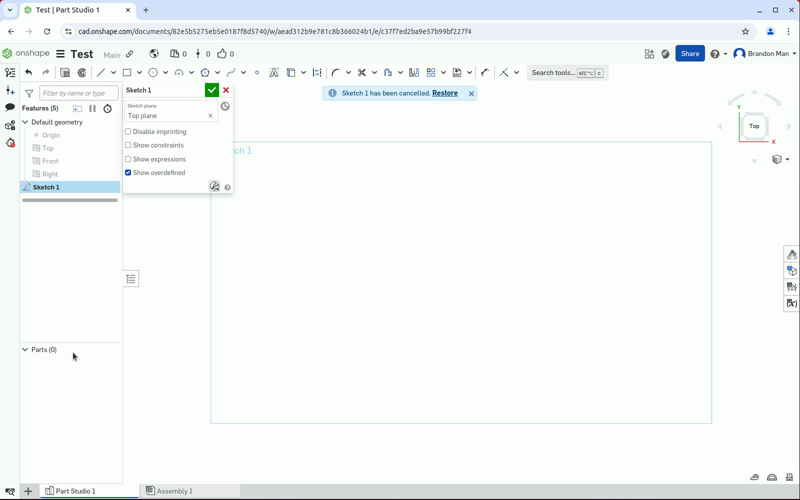
key_down(shift)
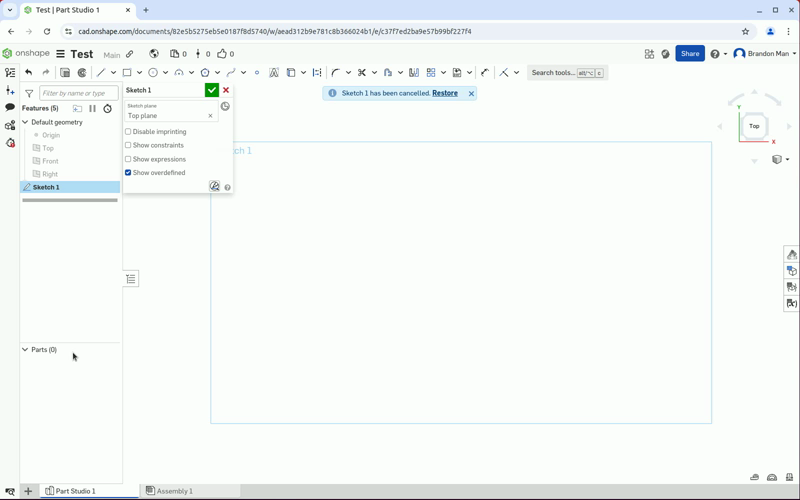
mouse_move(461, 282)
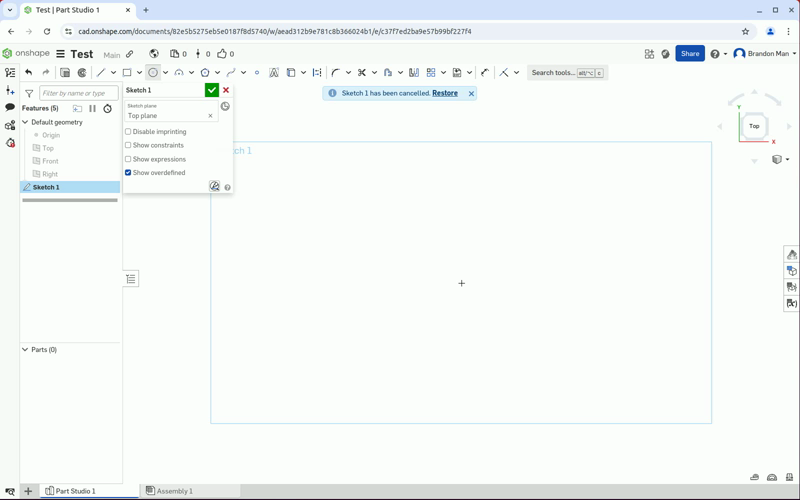
click(461, 282)
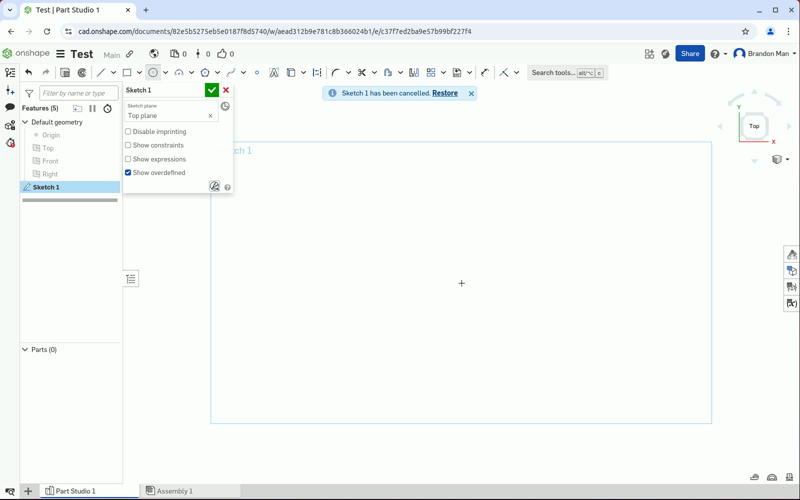
key_up(shift)
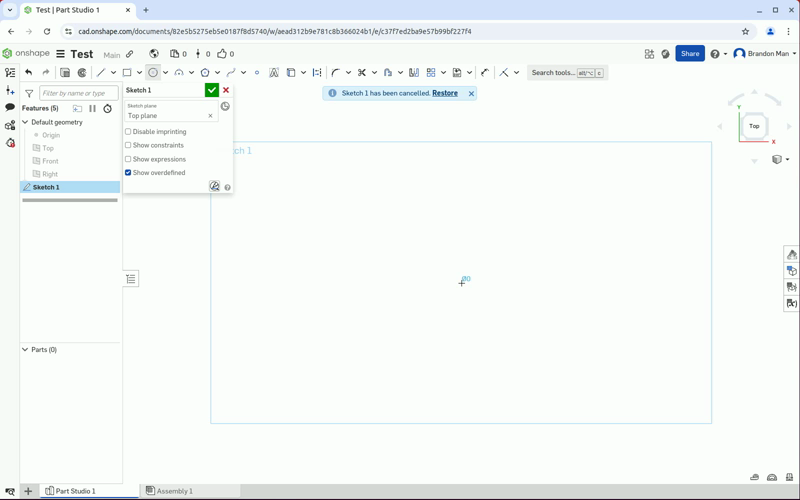
mouse_move(486, 282)
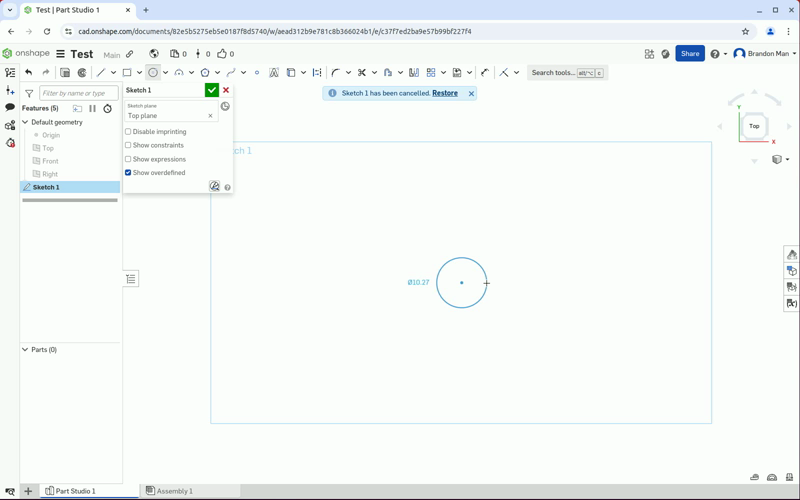
click(486, 282)
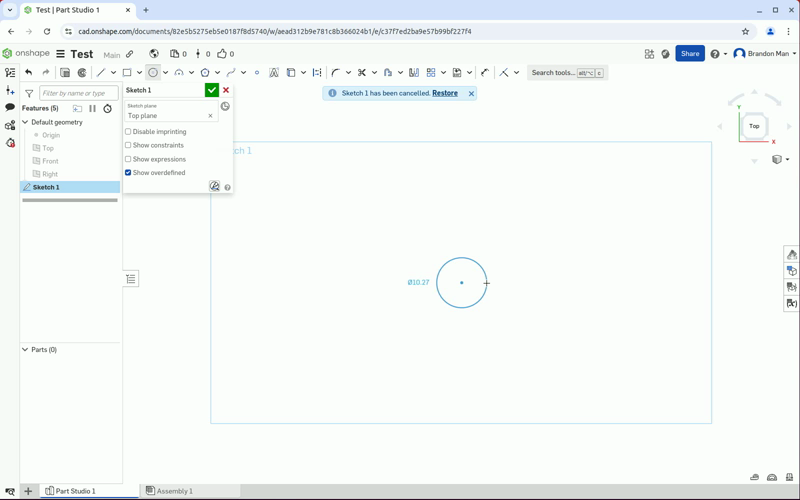
key(esc)
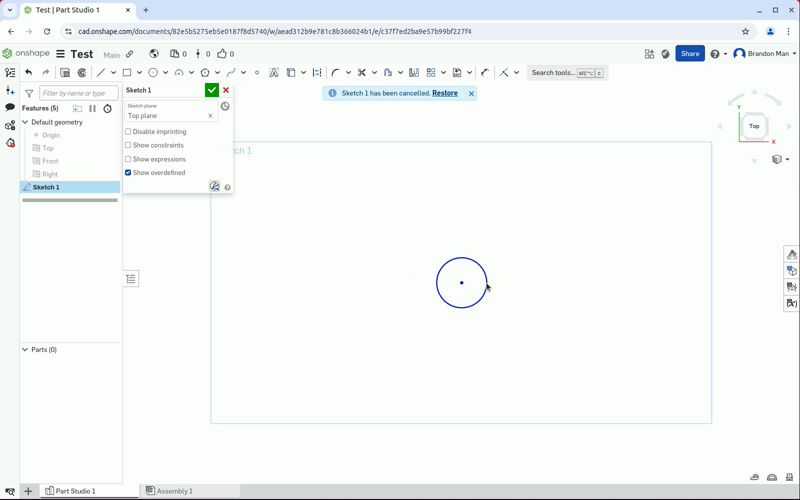
mouse_move(444, 296)
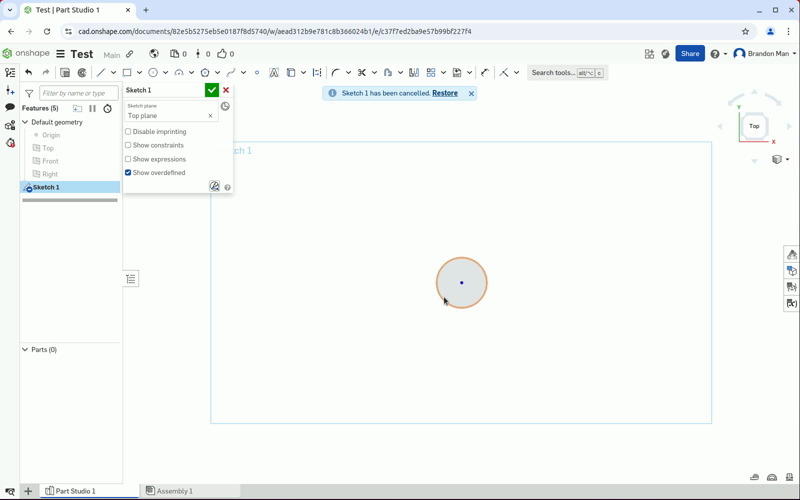
click(444, 296)
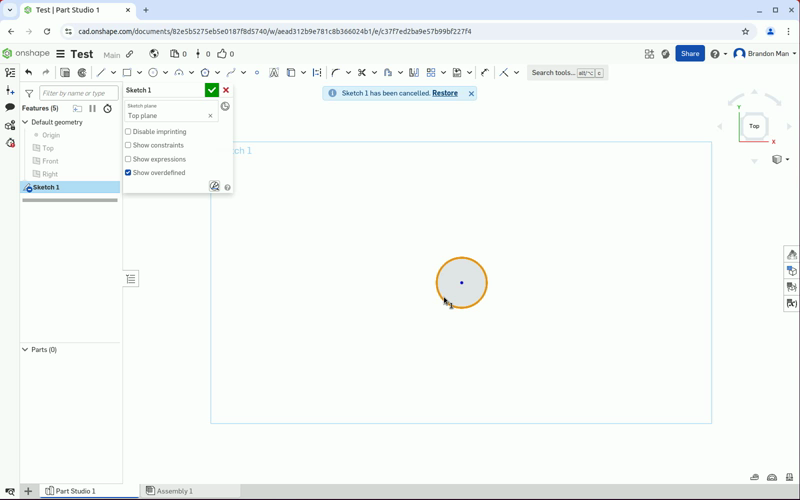
mouse_move(73, 352)
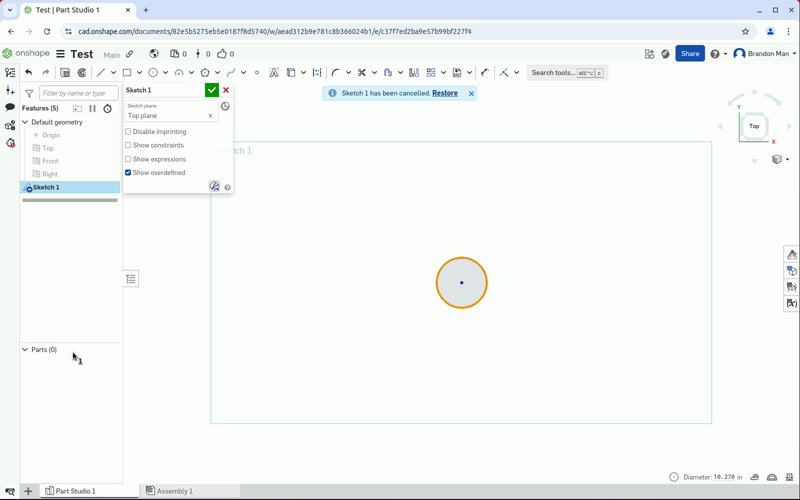
key(shift+y)
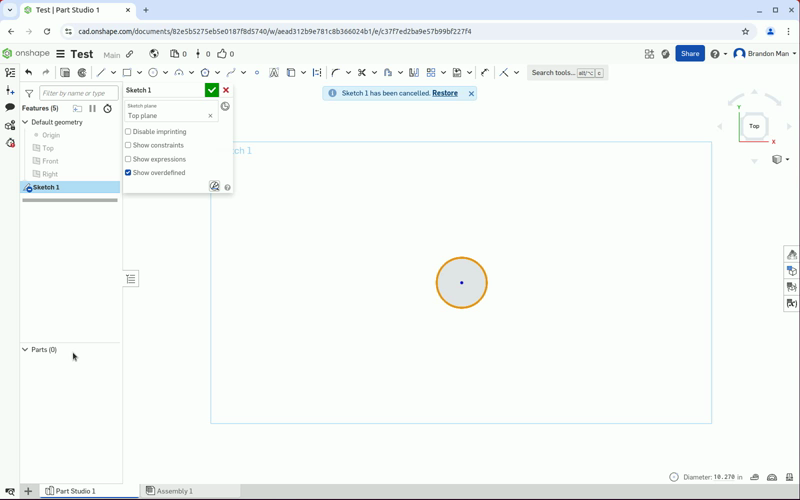
key(shift+e)
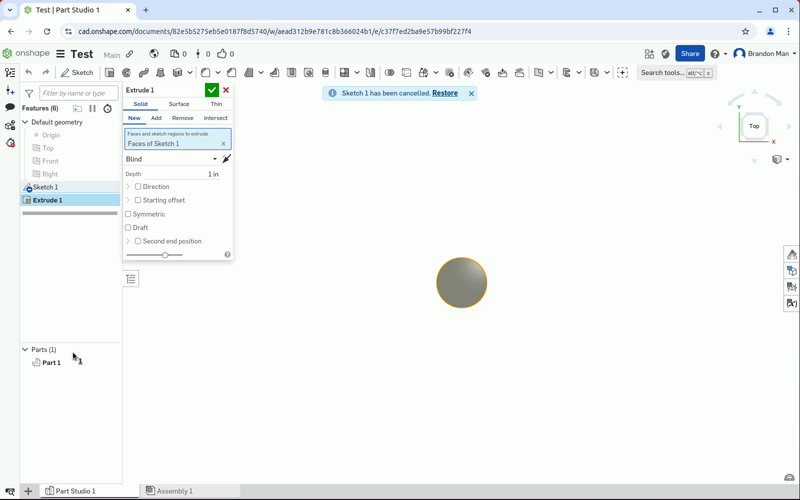
mouse_move(143, 106)
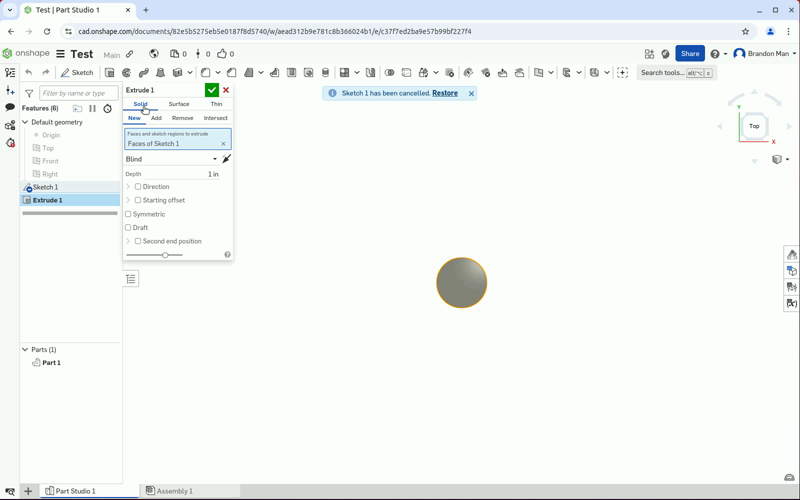
click(143, 106)
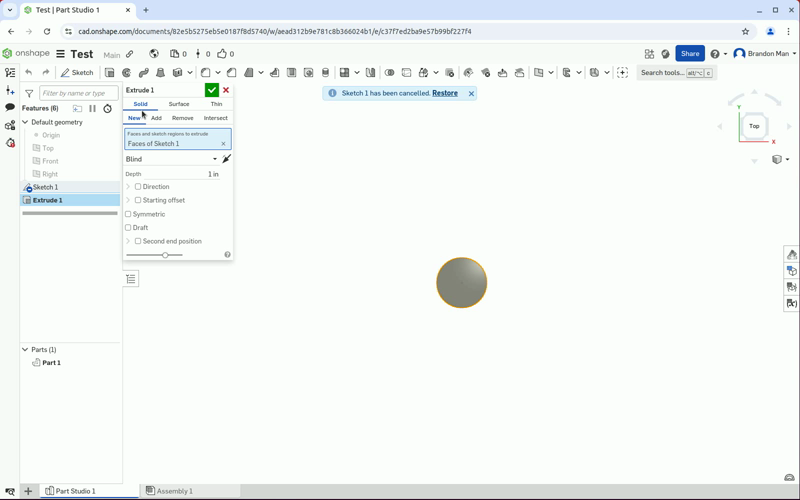
mouse_move(137, 120)
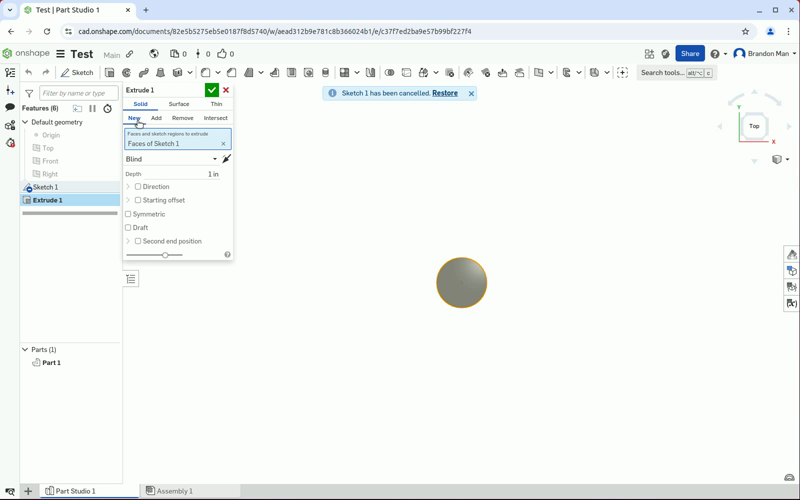
click(137, 120)
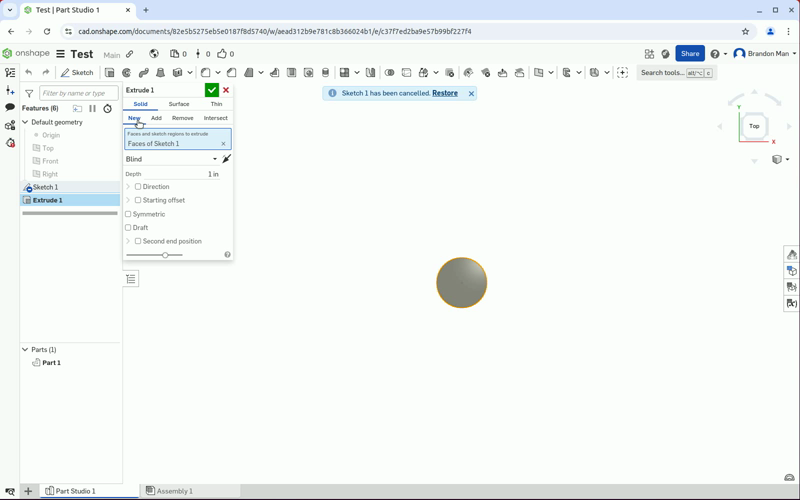
key(tab, 4)
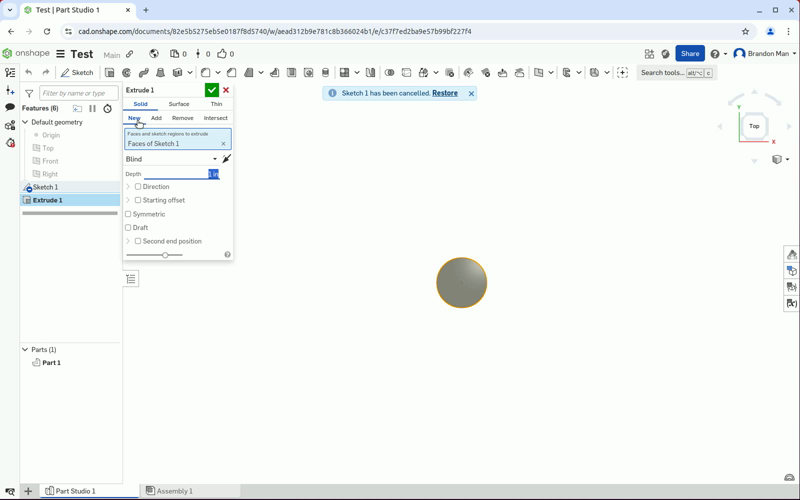
text(23.108)
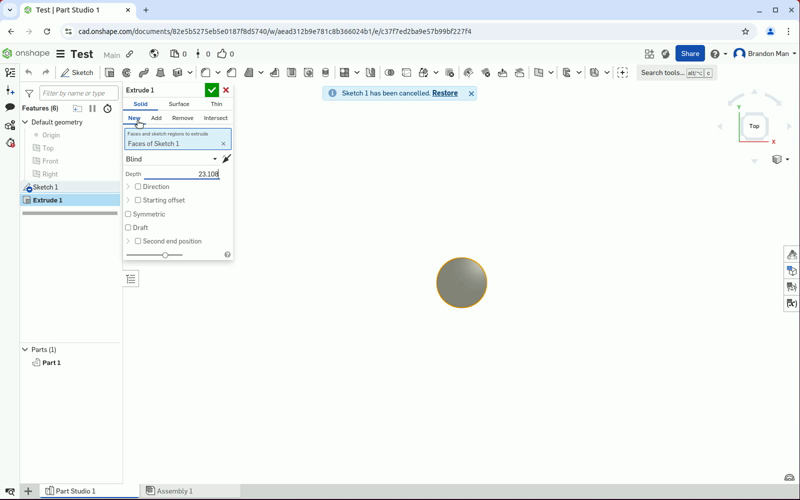
key(enter)
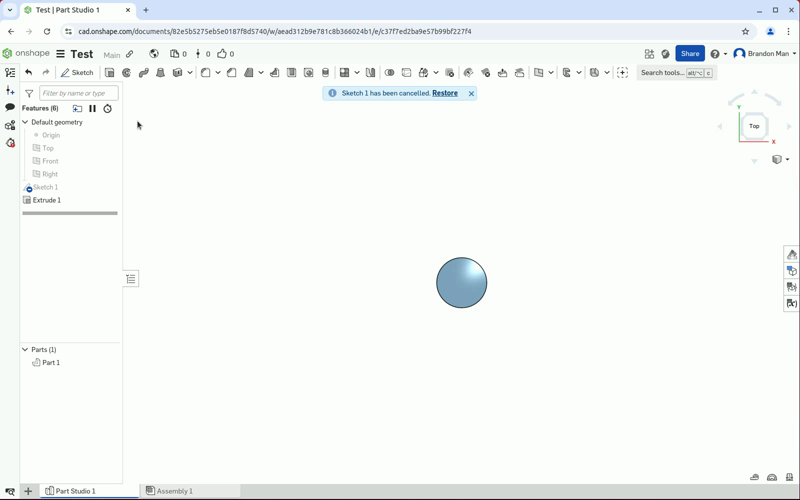
key(shift+h)
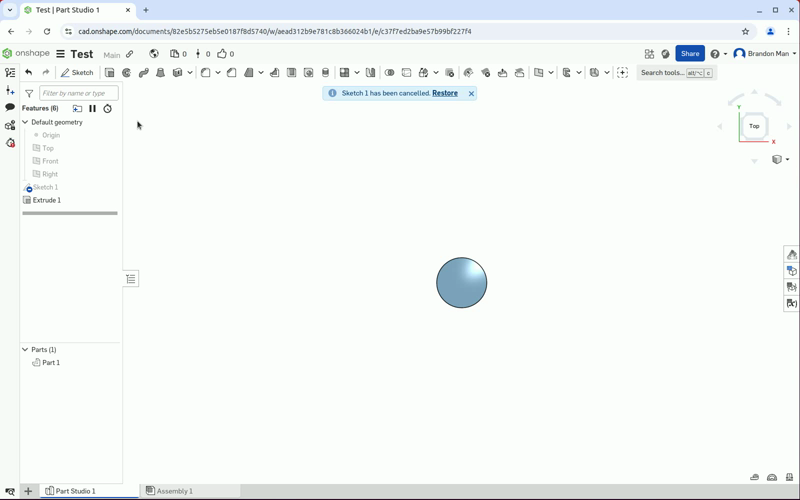
key(shift+h)
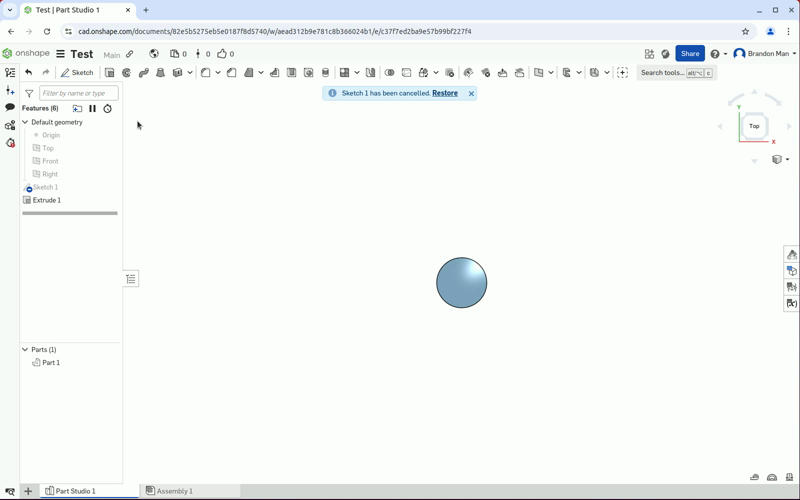
mouse_move(73, 189)
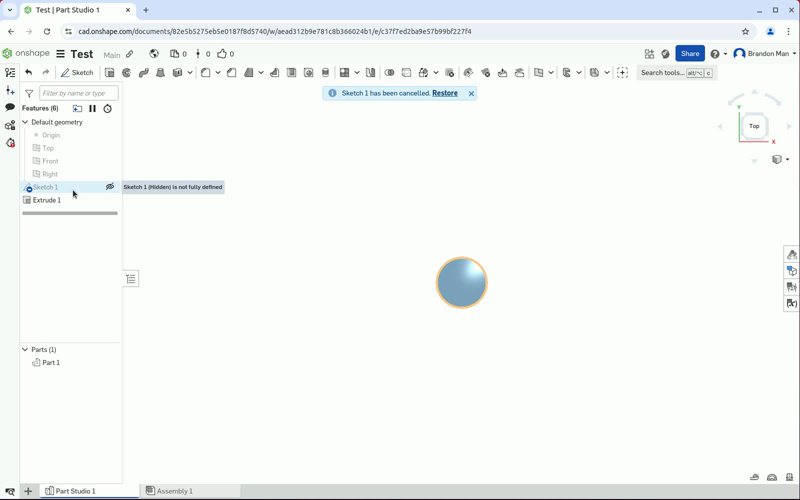
click(73, 189)
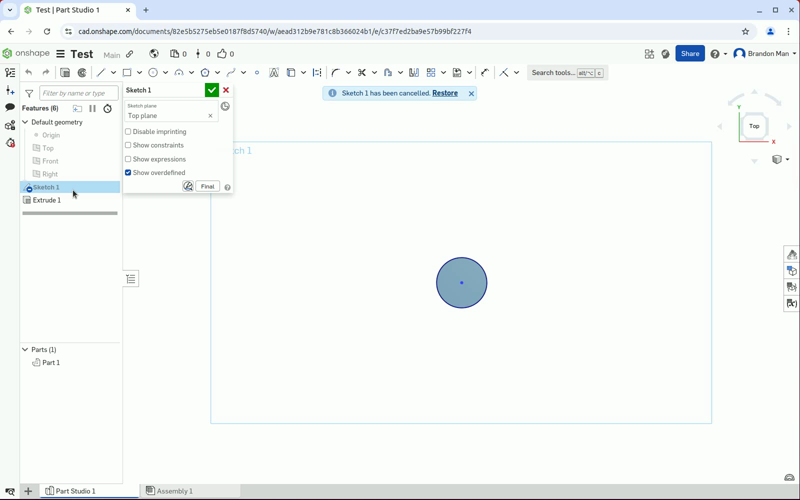
mouse_move(229, 92)
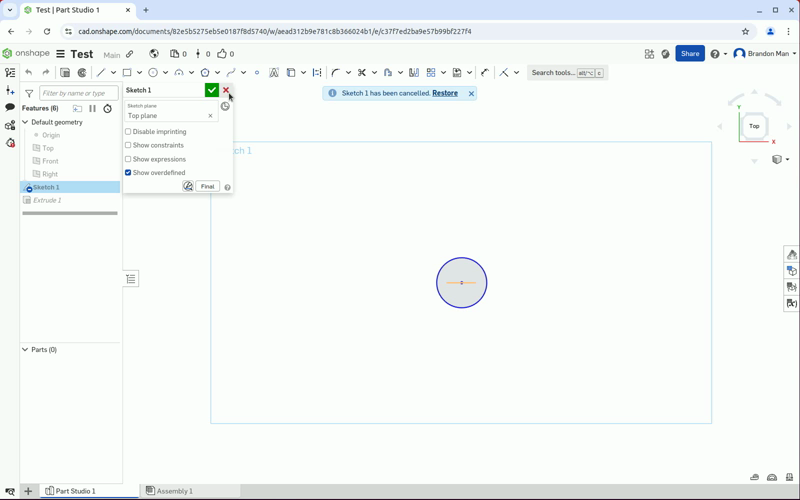
click(229, 92)
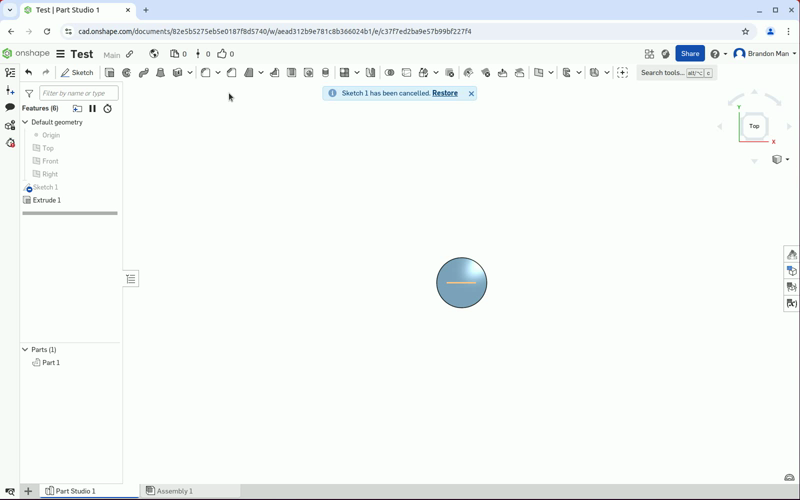
mouse_move(73, 352)
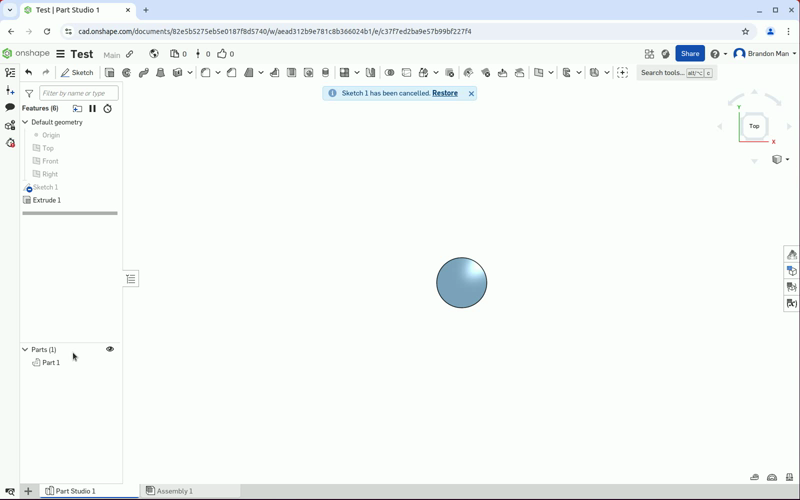
key(y)
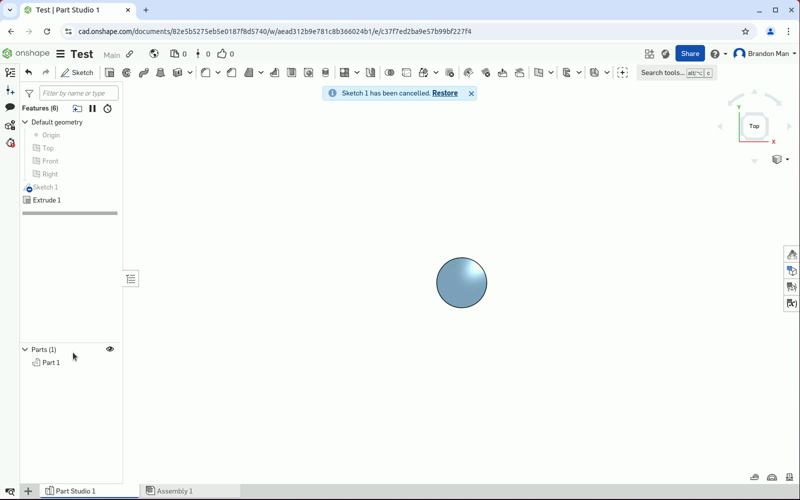
key(shift+p)
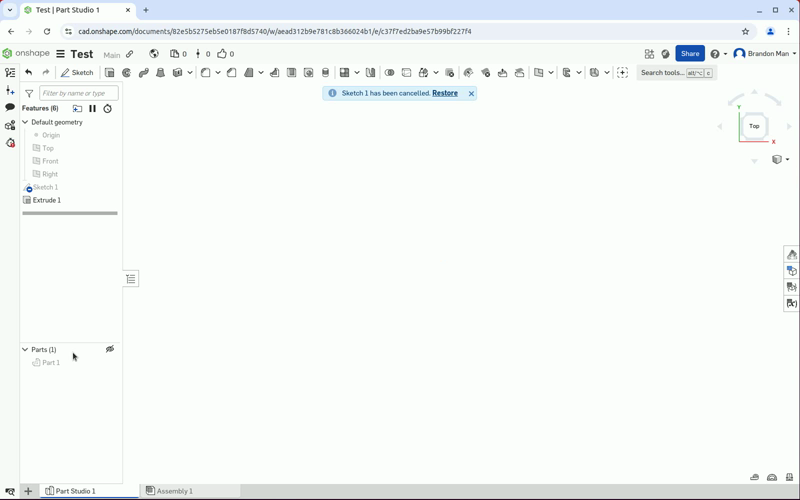
key(space)
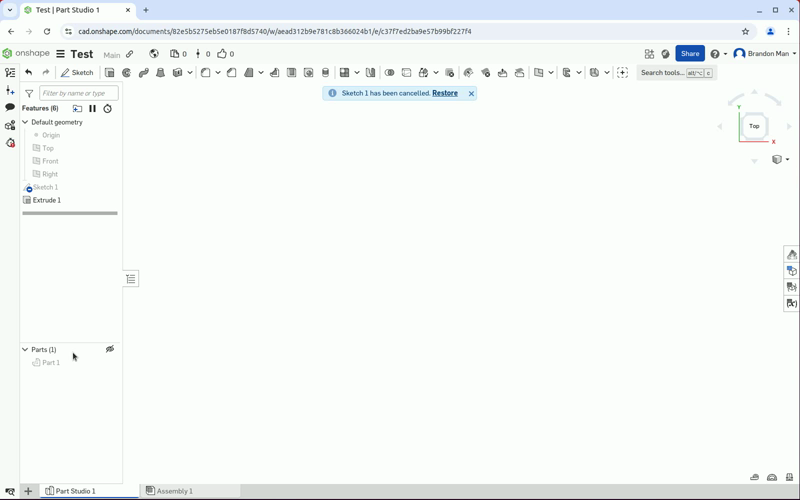
key_down(shift)
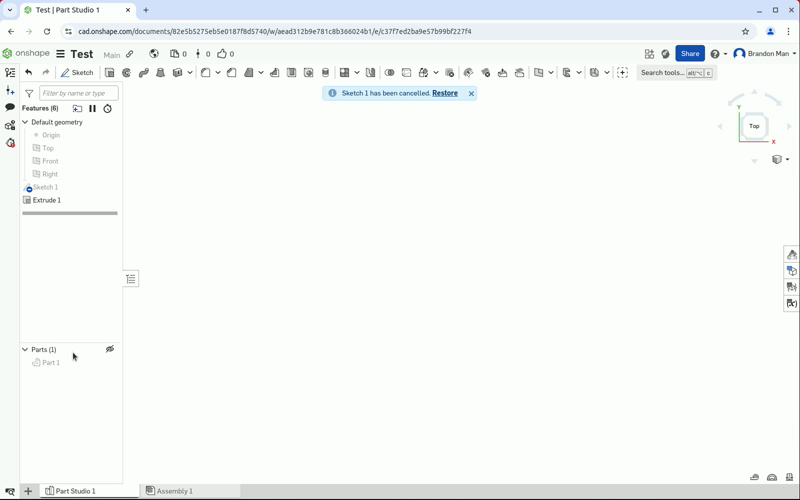
key(up)
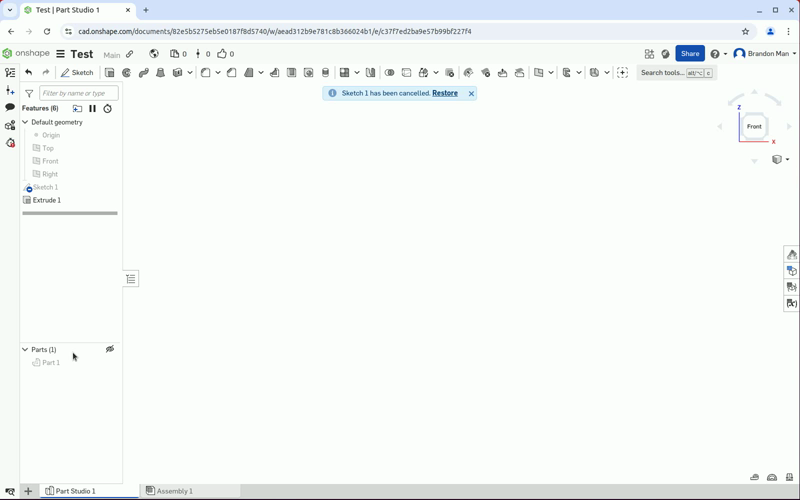
key_up(shift)
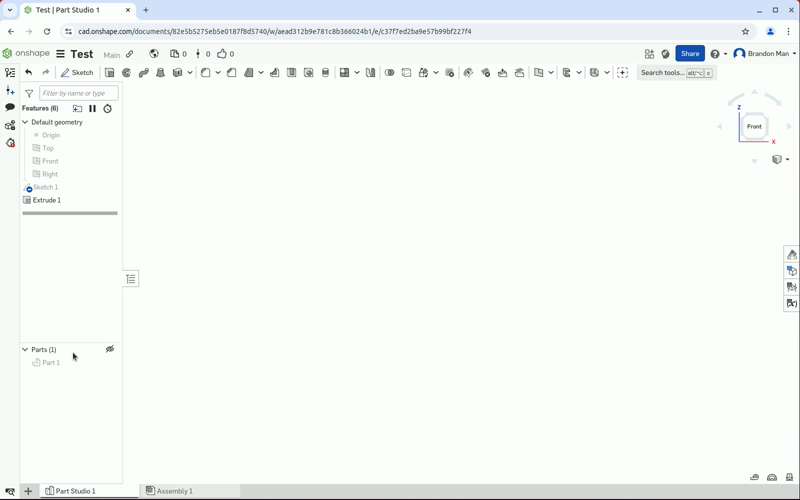
mouse_move(73, 352)
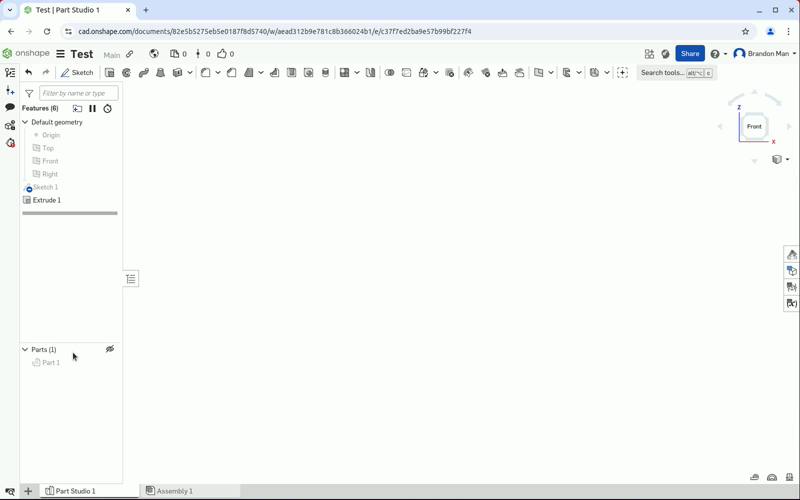
key(shift+y)
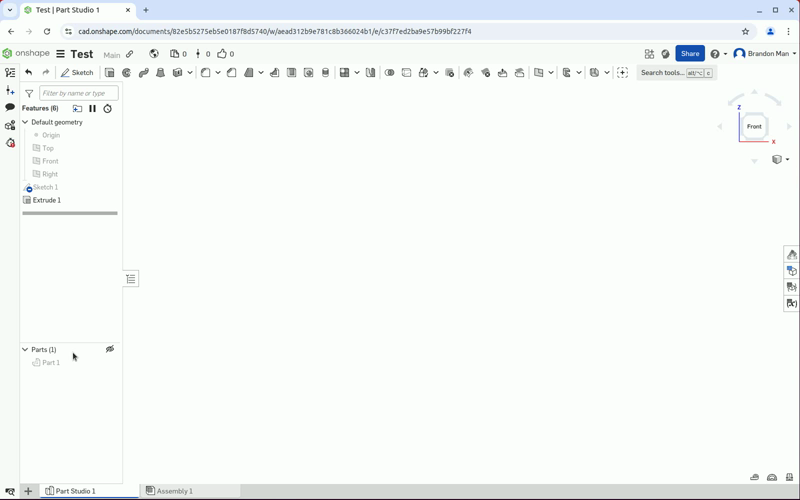
key(shift+s)
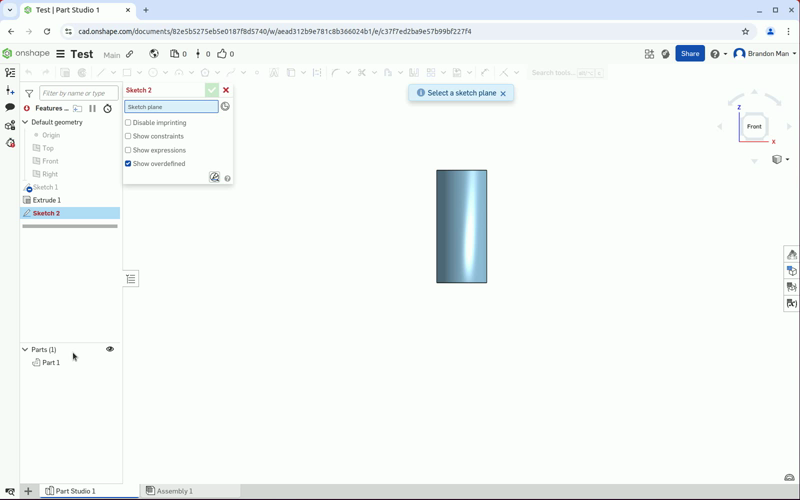
mouse_move(73, 163)
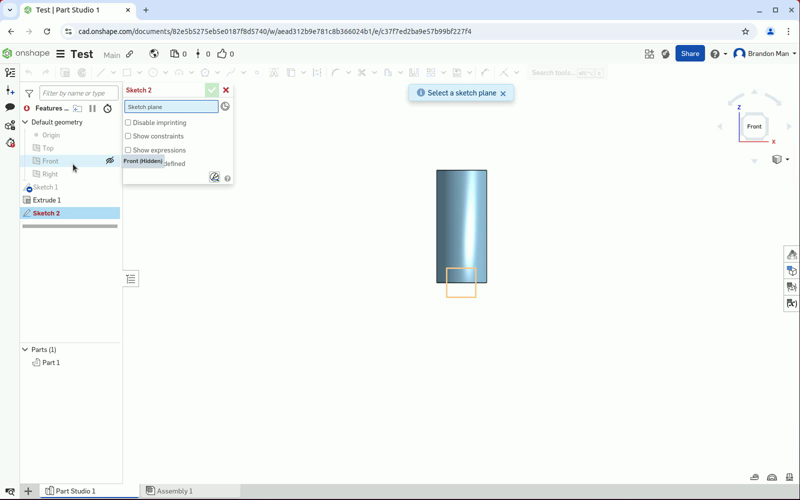
click(73, 163)
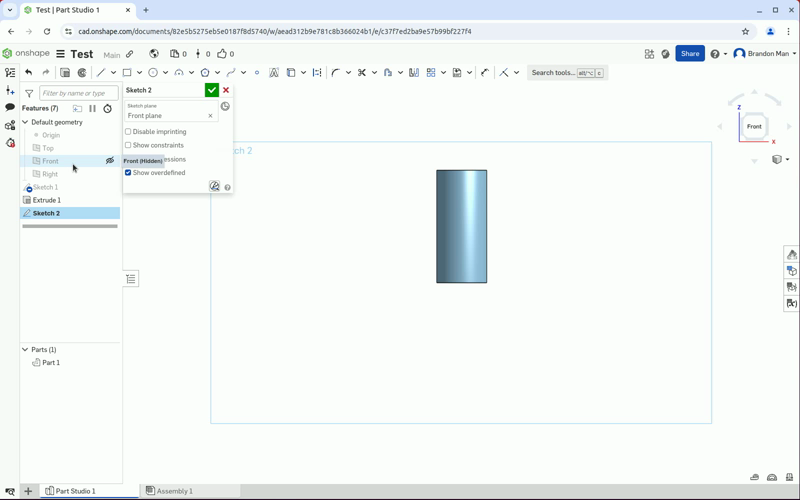
mouse_move(73, 352)
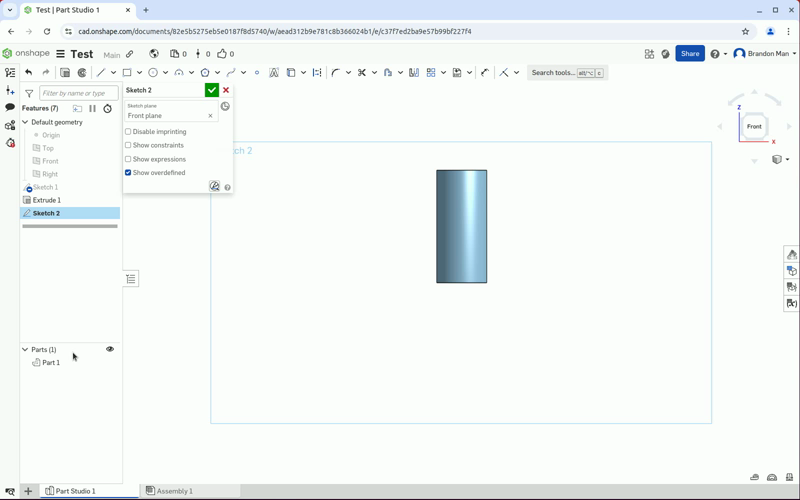
key(y)
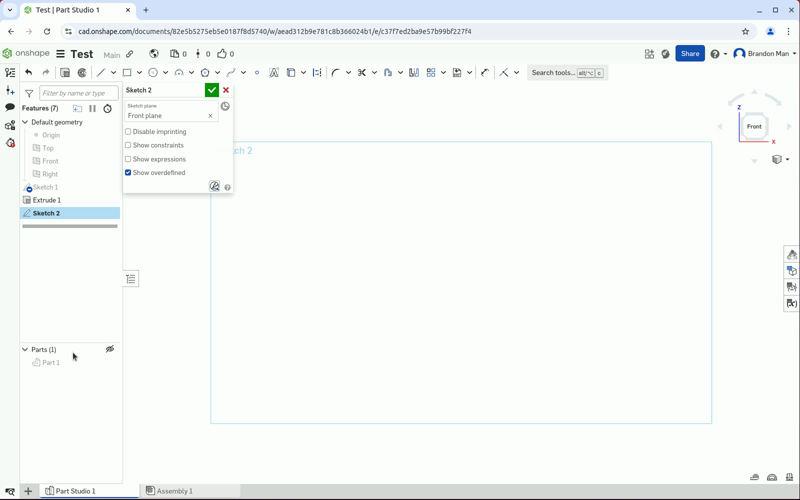
key(c)
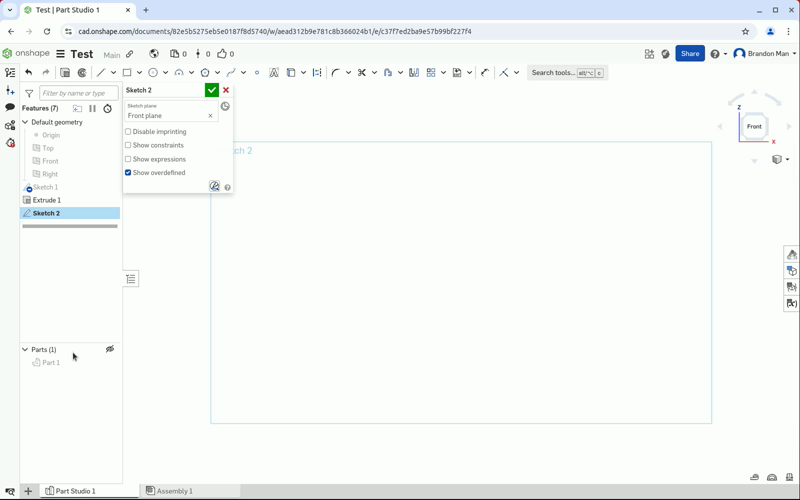
key_down(shift)
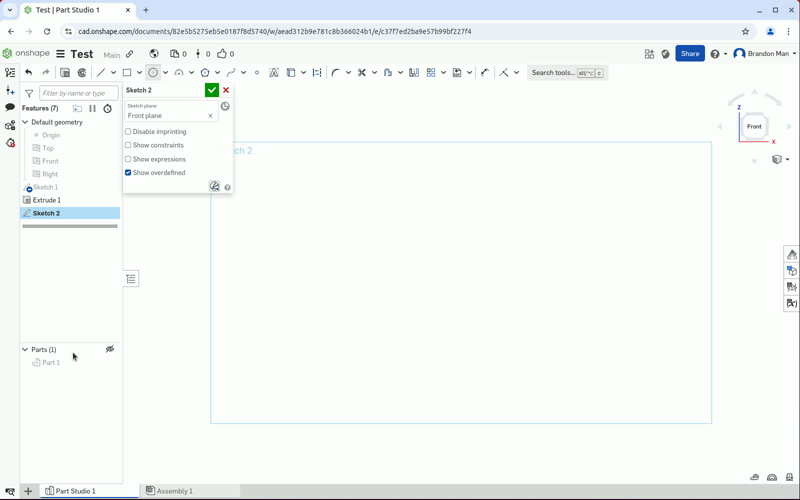
mouse_move(461, 262)
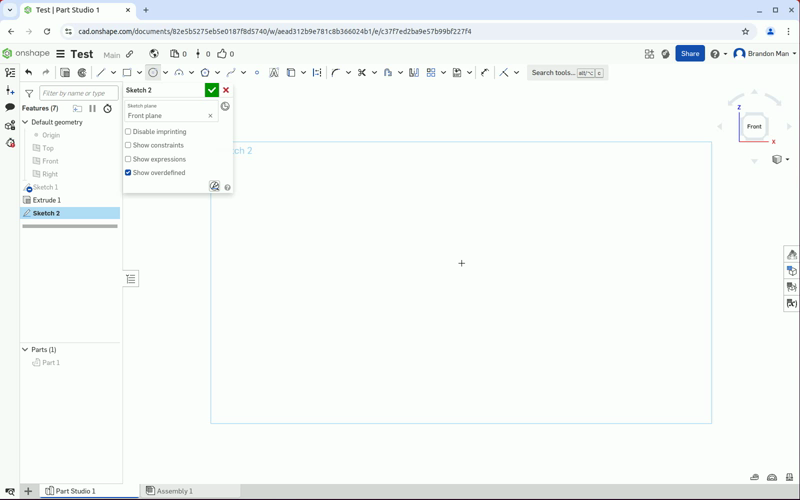
click(461, 262)
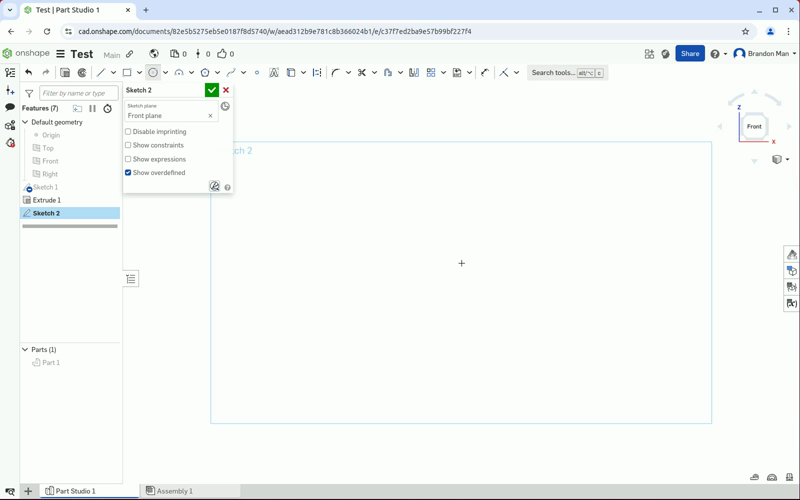
key_up(shift)
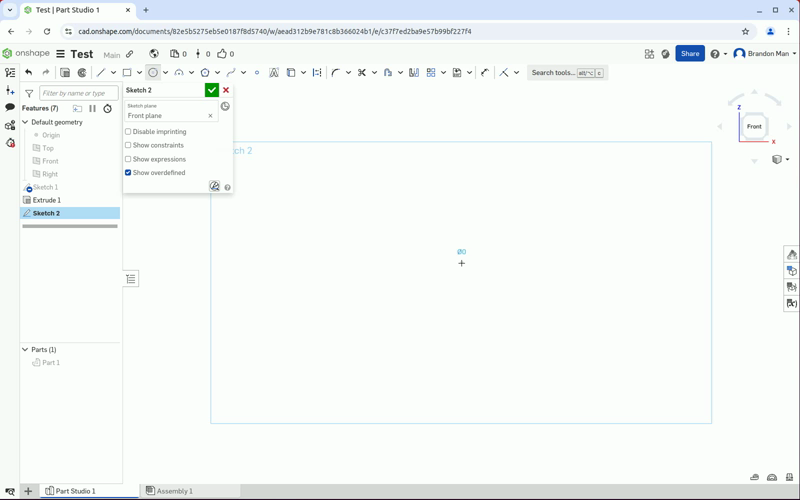
mouse_move(464, 262)
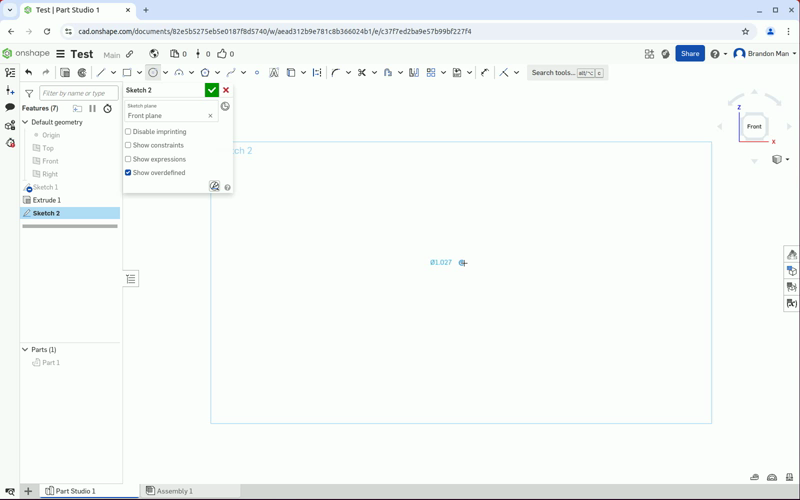
scroll(6)
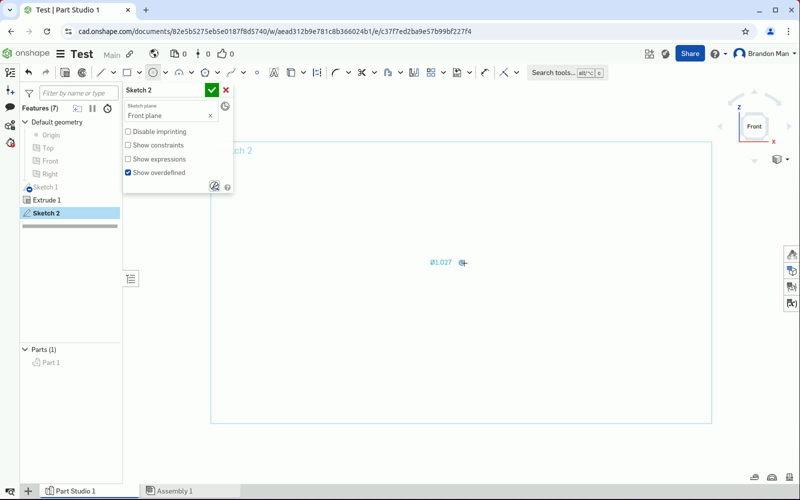
scroll(6)
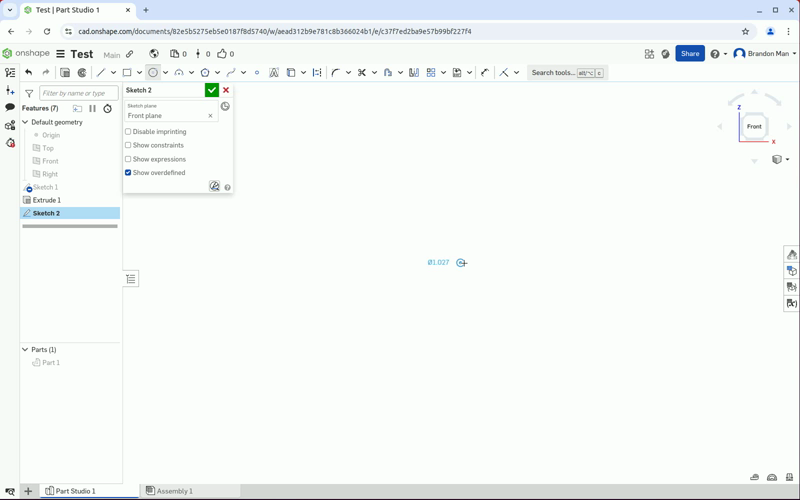
scroll(6)
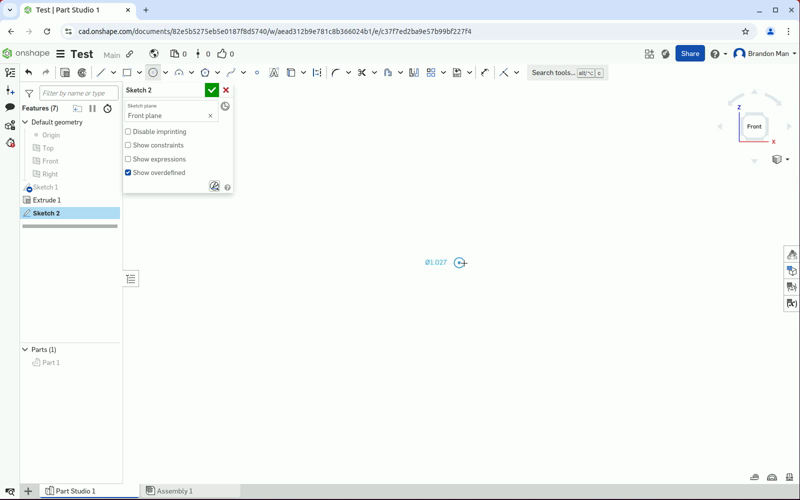
scroll(6)
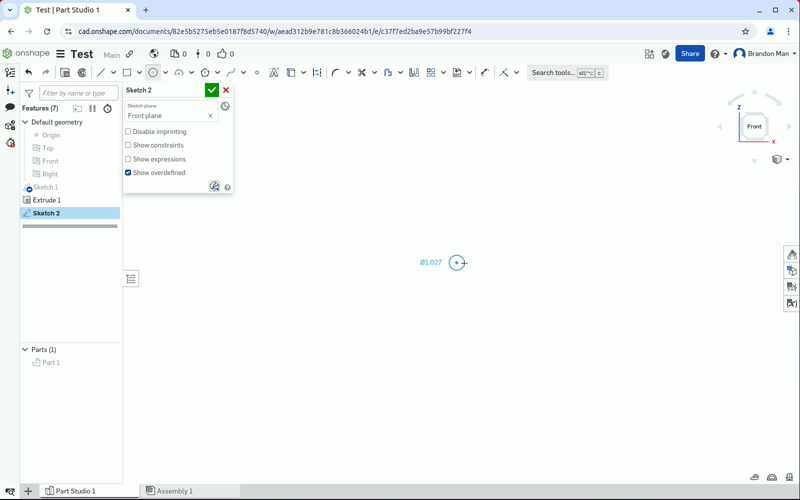
scroll(6)
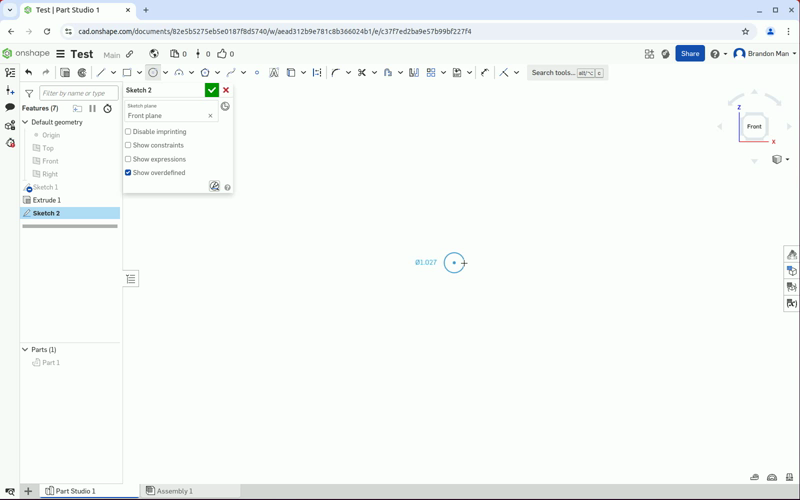
scroll(6)
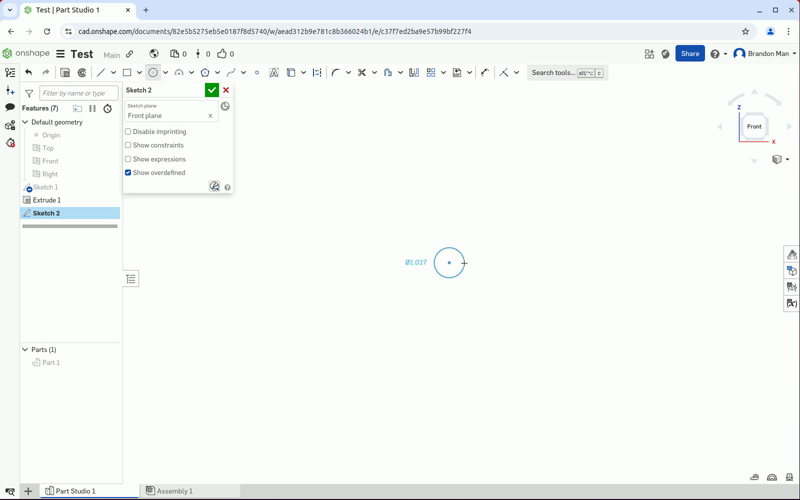
scroll(6)
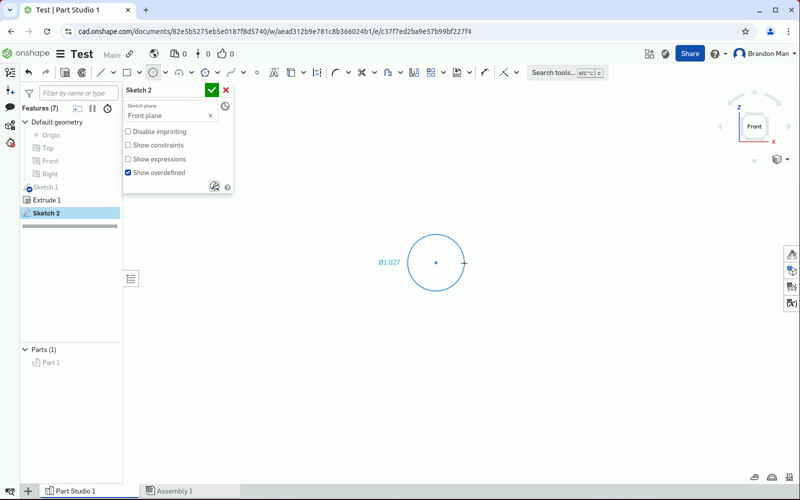
click(464, 262)
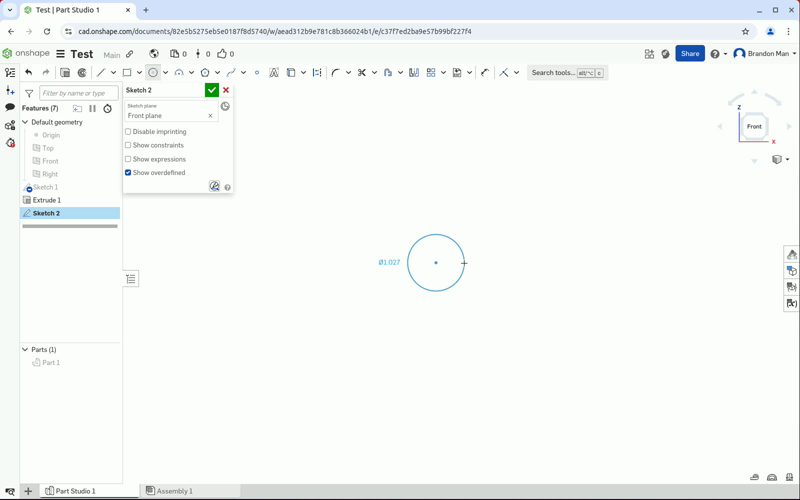
scroll(-6)
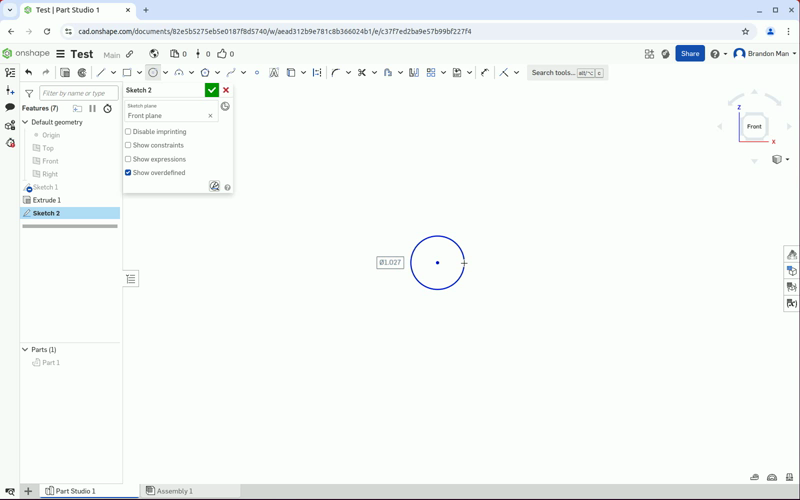
scroll(-6)
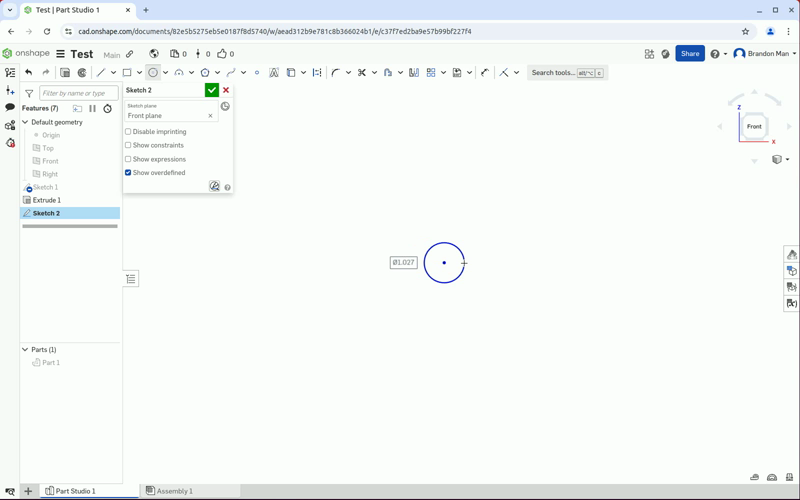
scroll(-6)
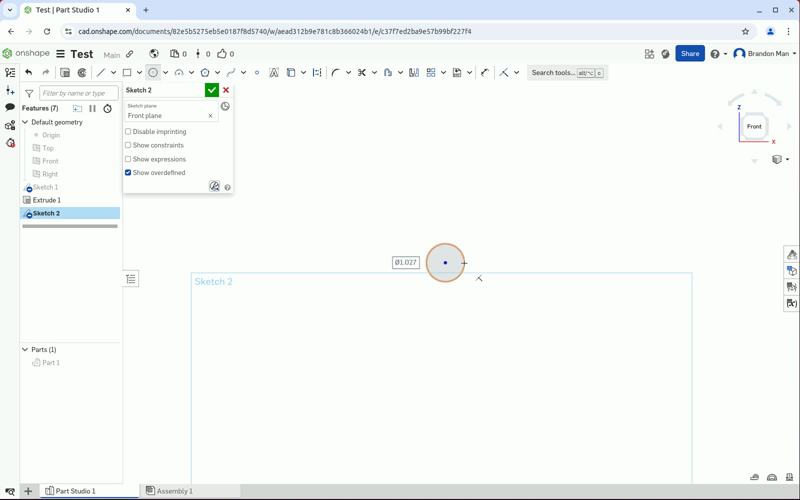
scroll(-6)
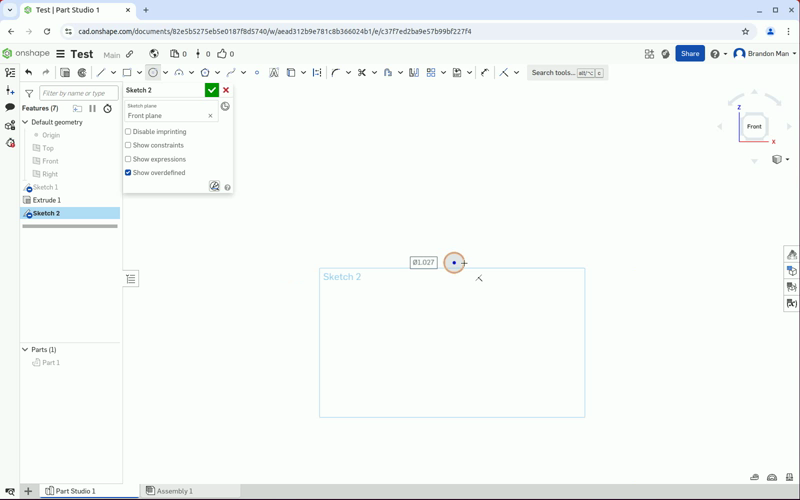
scroll(-6)
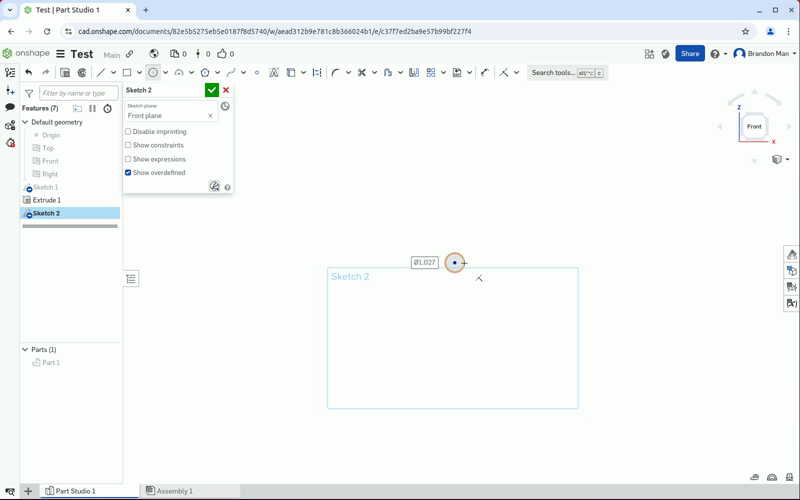
scroll(-6)
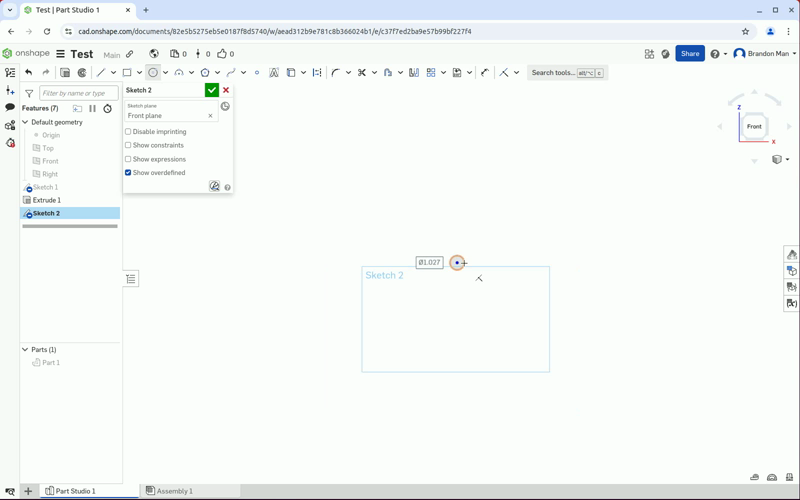
scroll(-6)
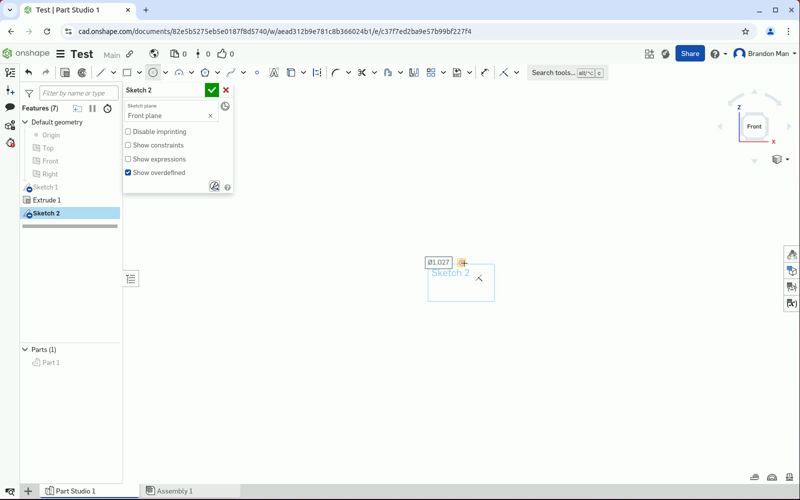
key(esc)
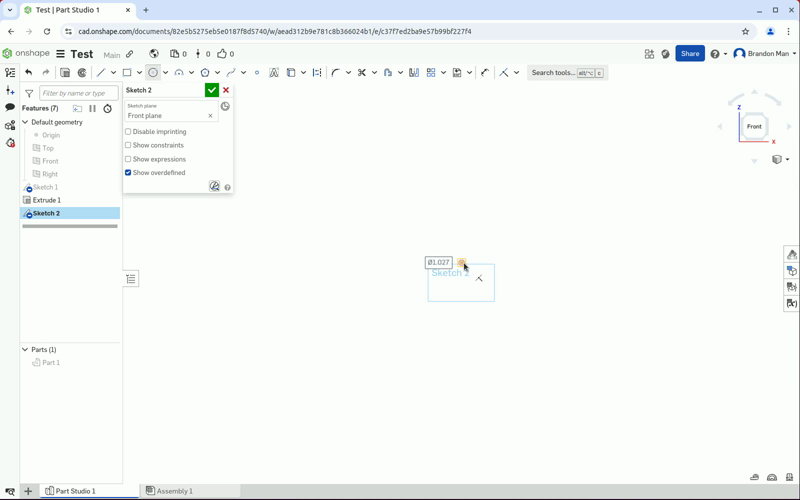
mouse_move(462, 264)
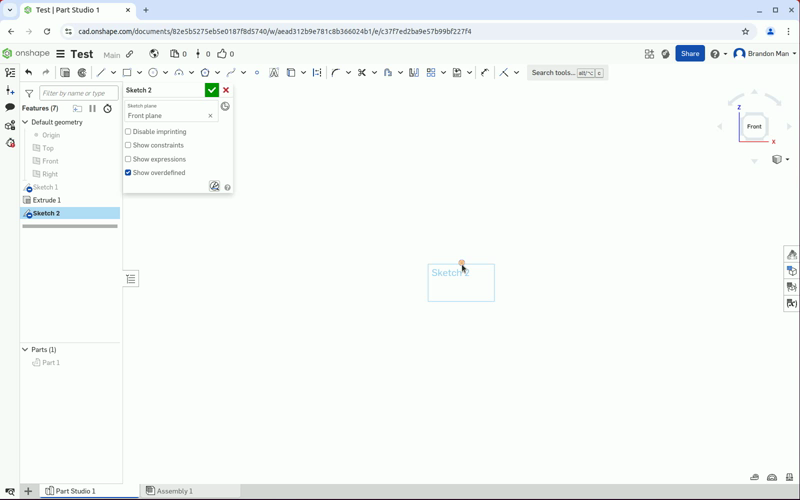
scroll(6)
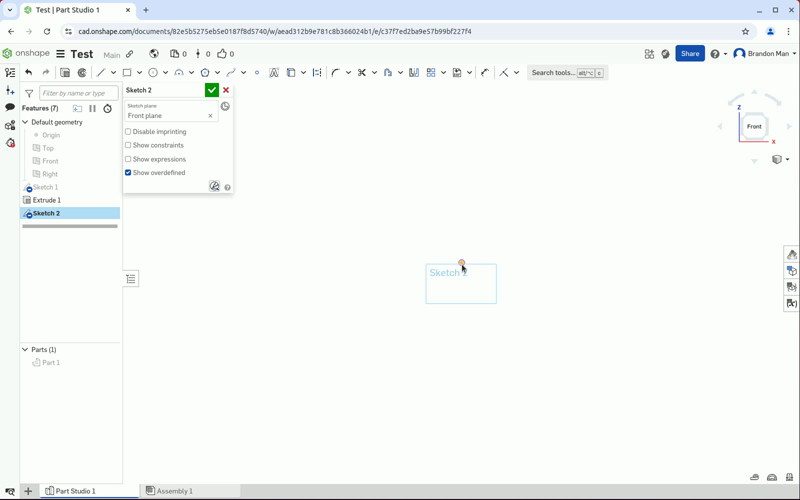
scroll(6)
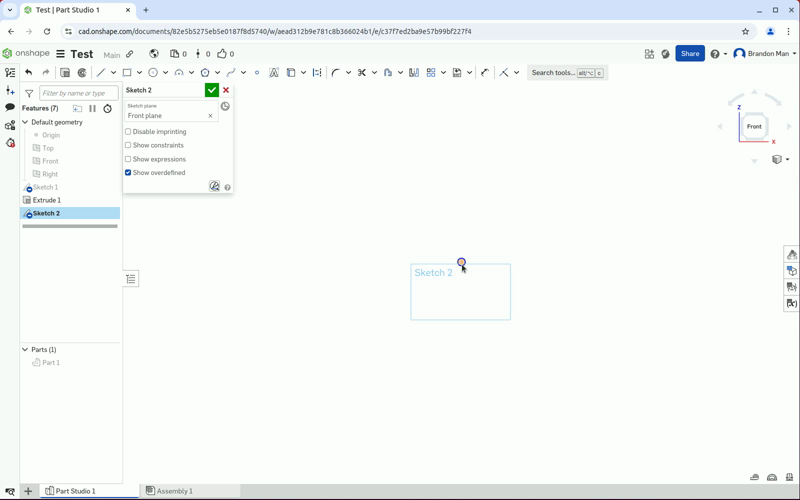
scroll(6)
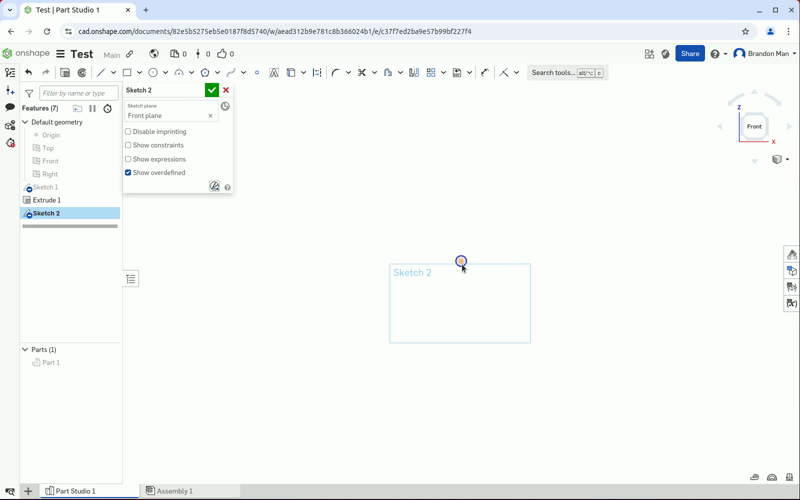
scroll(6)
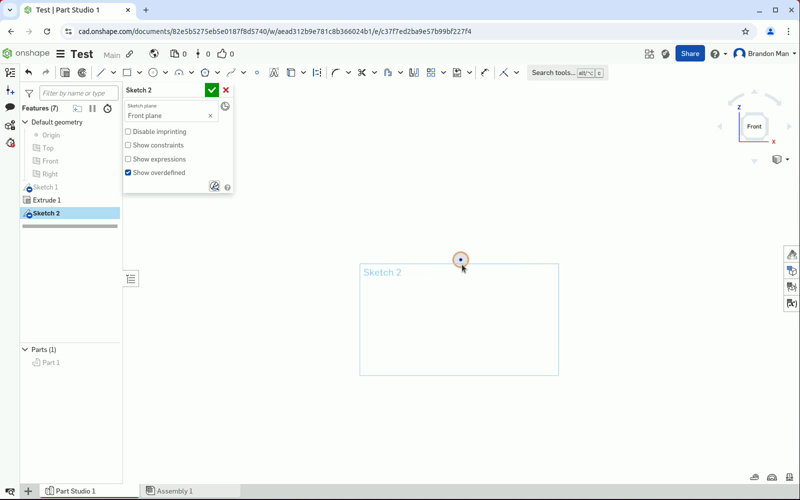
scroll(6)
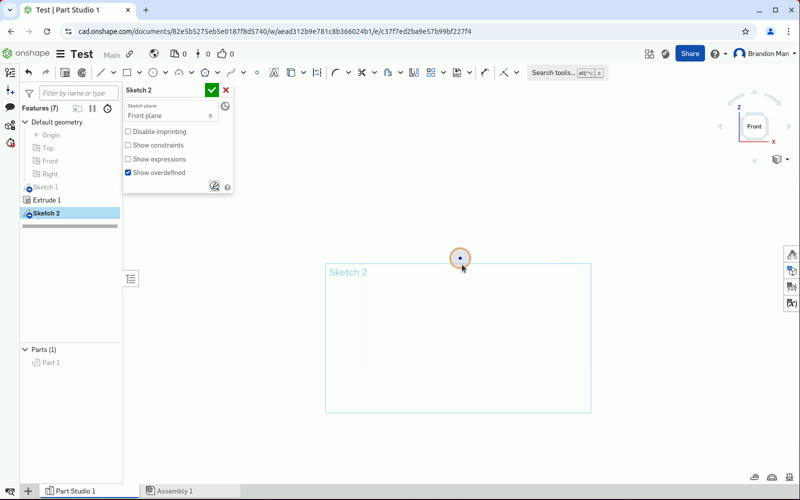
scroll(6)
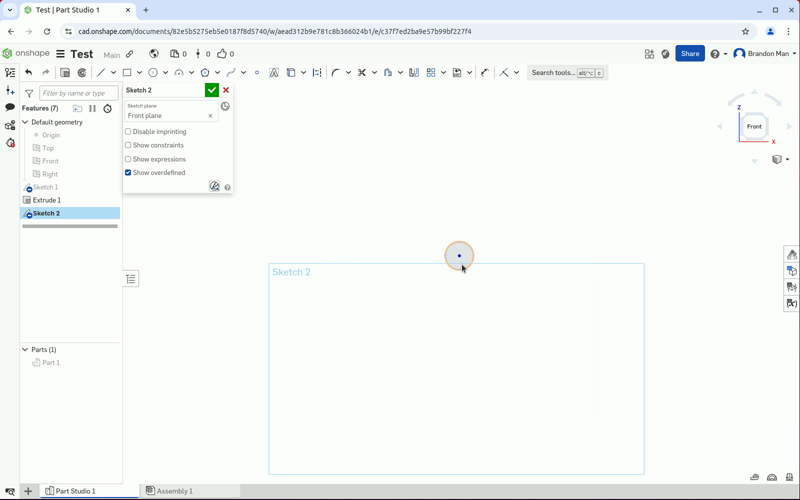
scroll(6)
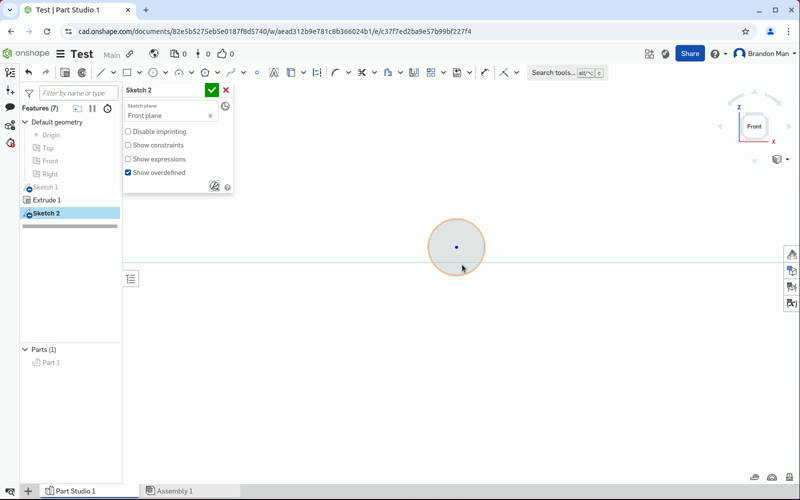
click(462, 264)
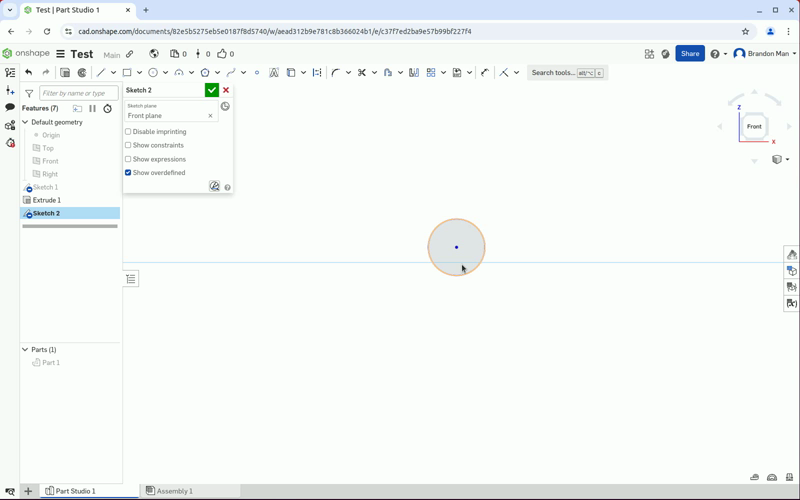
scroll(-6)
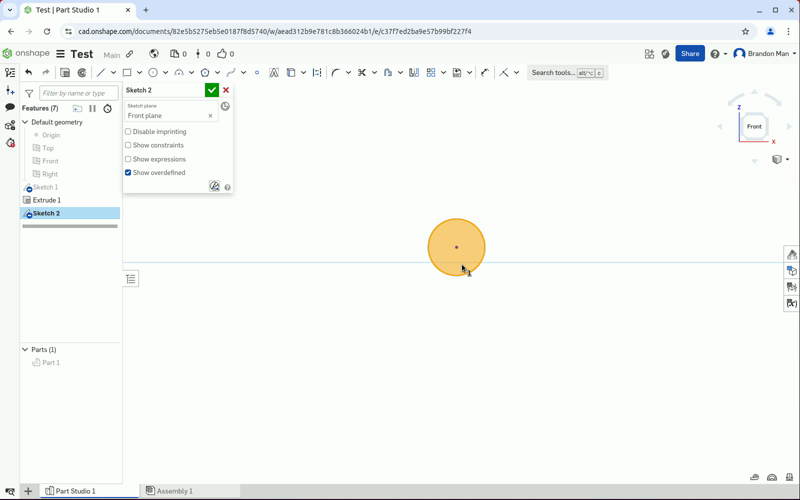
scroll(-6)
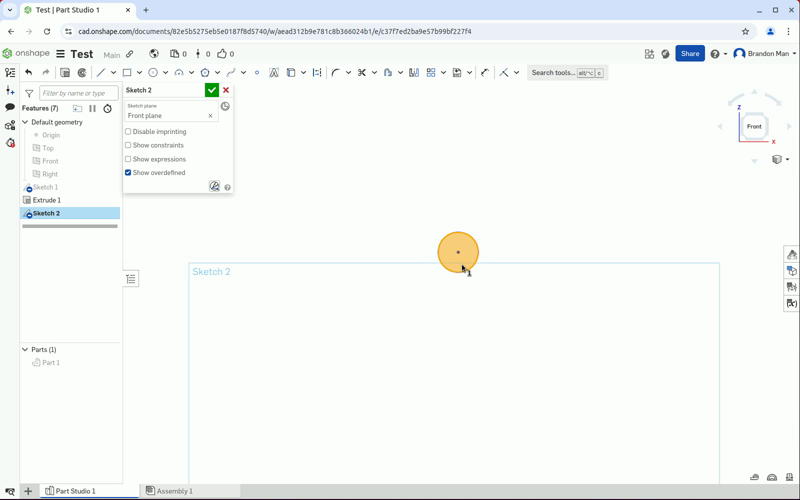
scroll(-6)
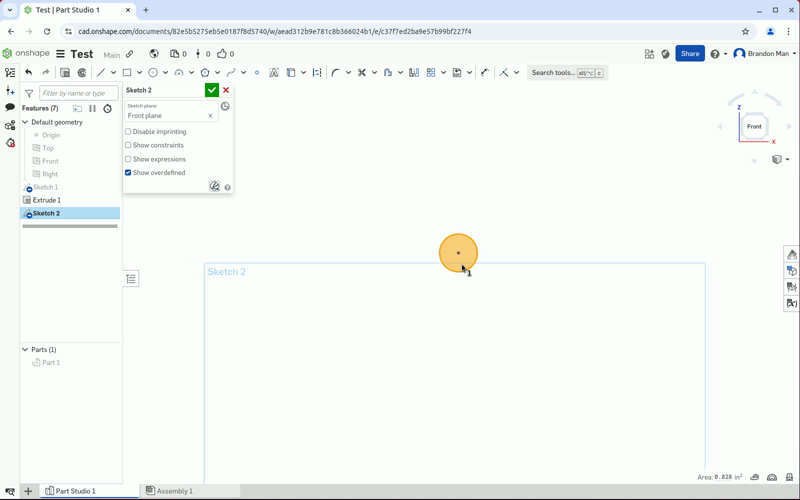
scroll(-6)
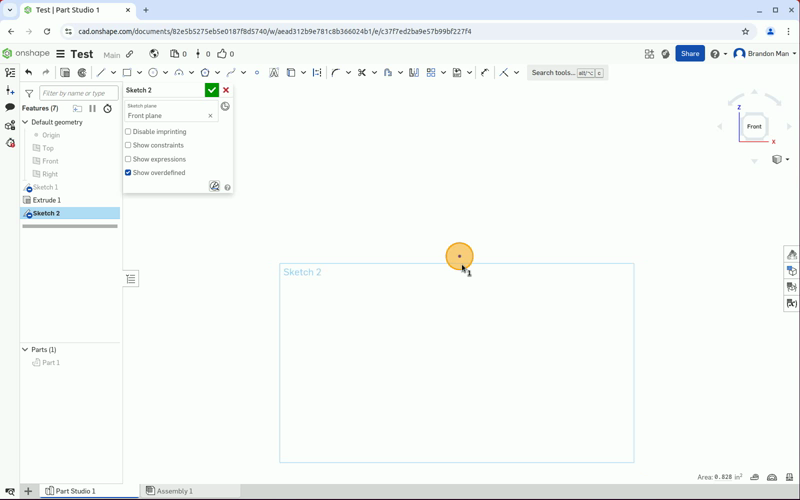
scroll(-6)
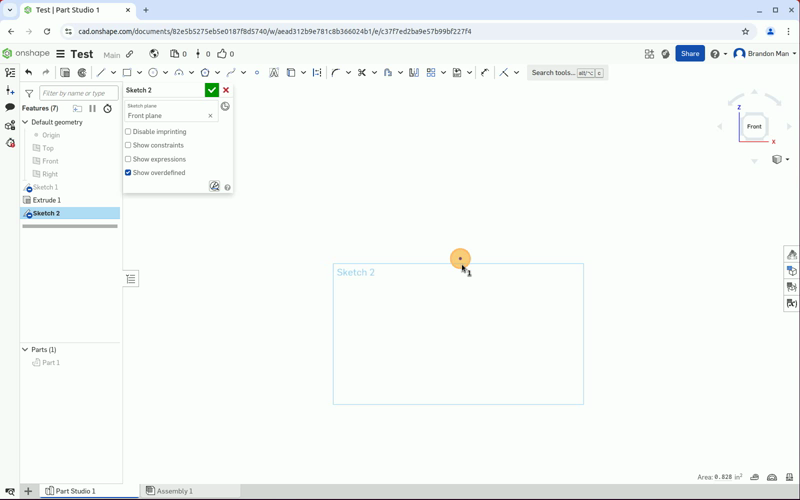
scroll(-6)
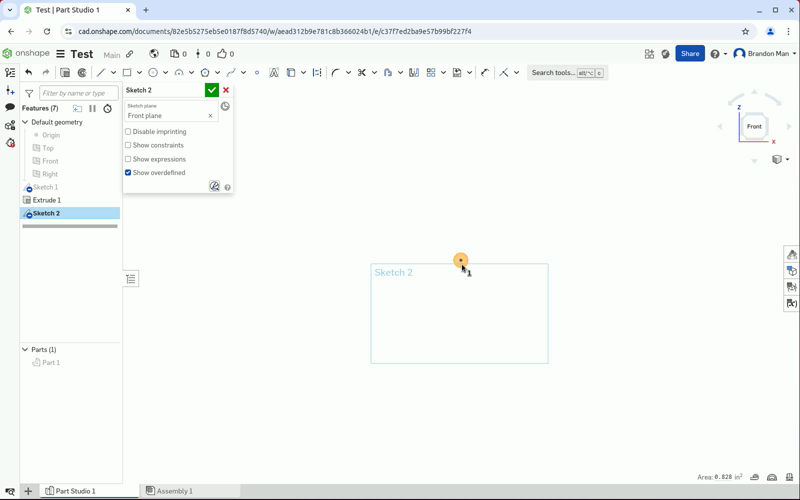
scroll(-6)
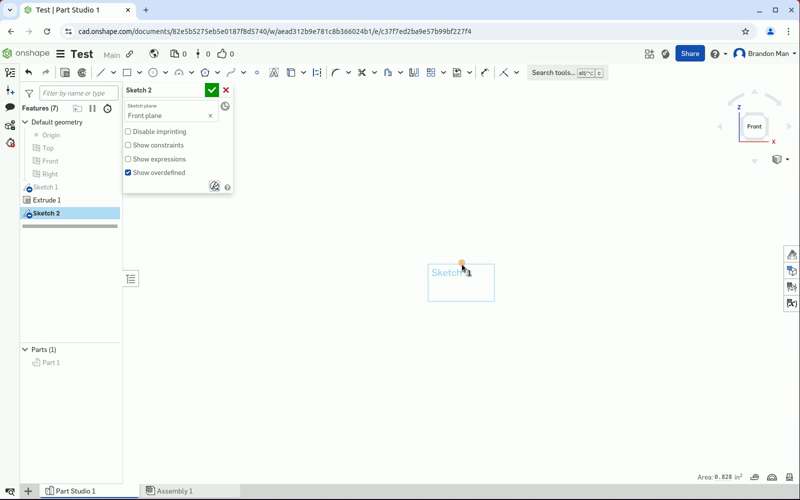
mouse_move(73, 352)
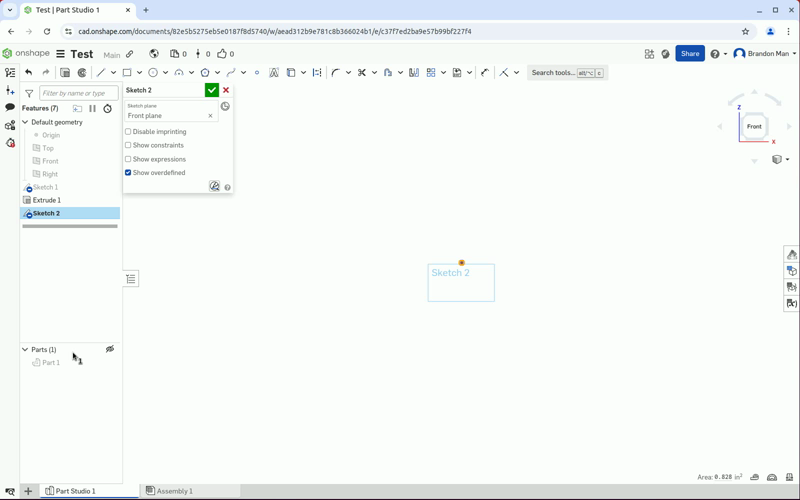
key(shift+y)
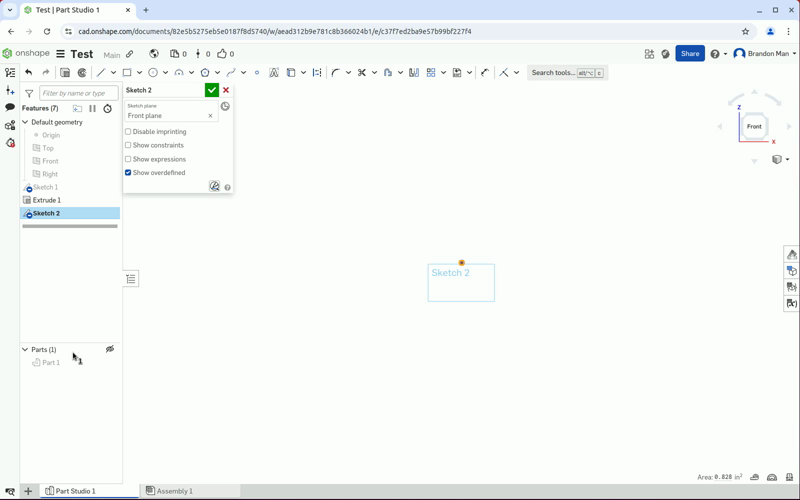
key(shift+e)
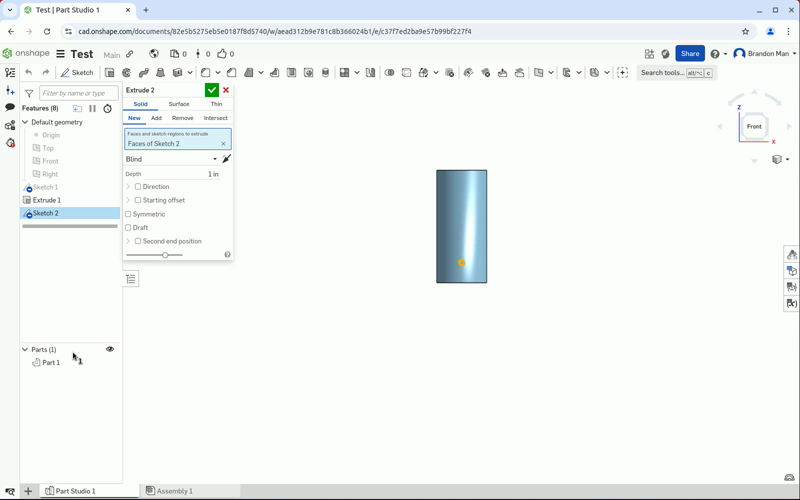
mouse_move(143, 106)
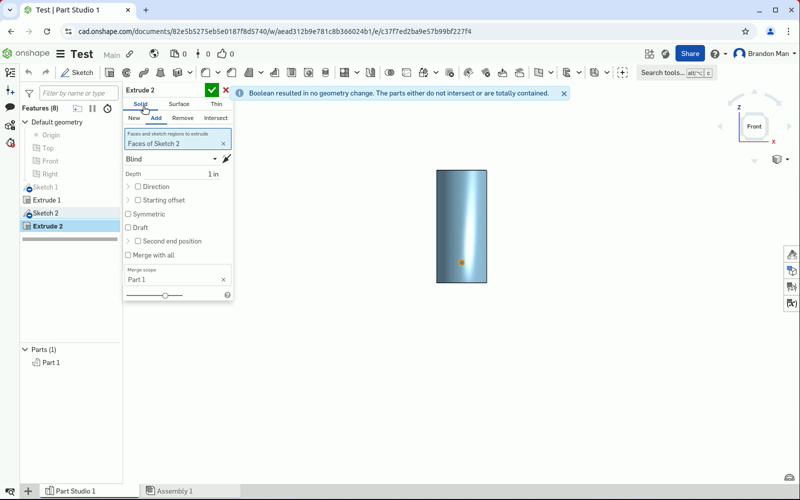
click(143, 106)
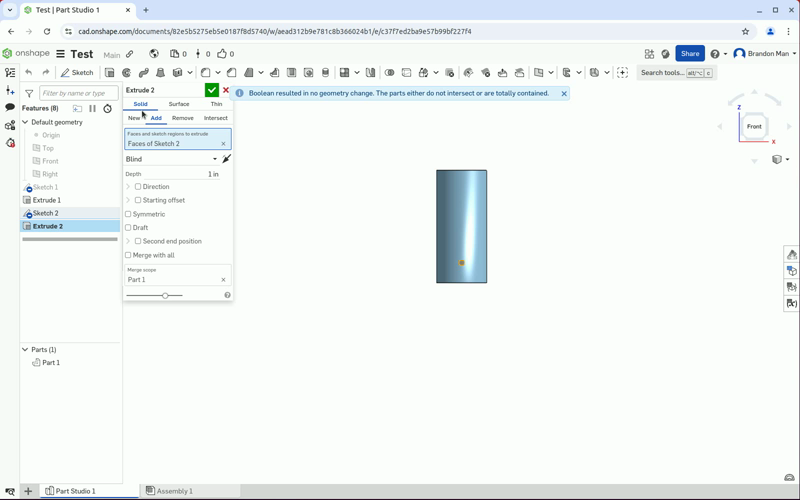
mouse_move(137, 120)
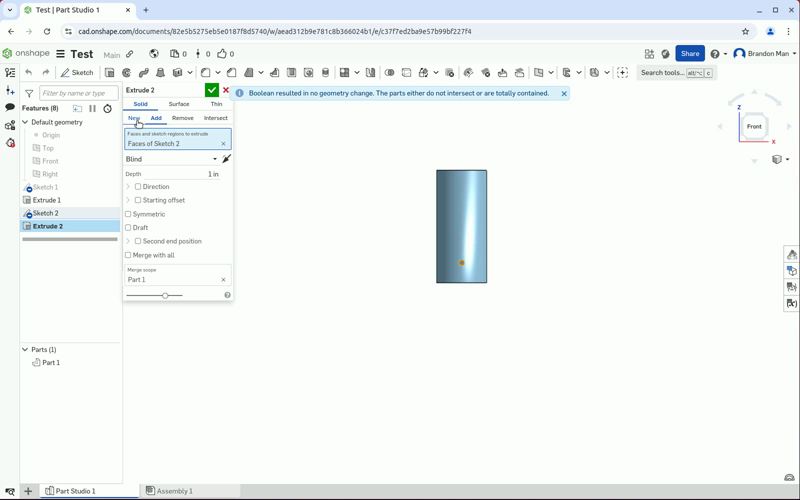
click(137, 120)
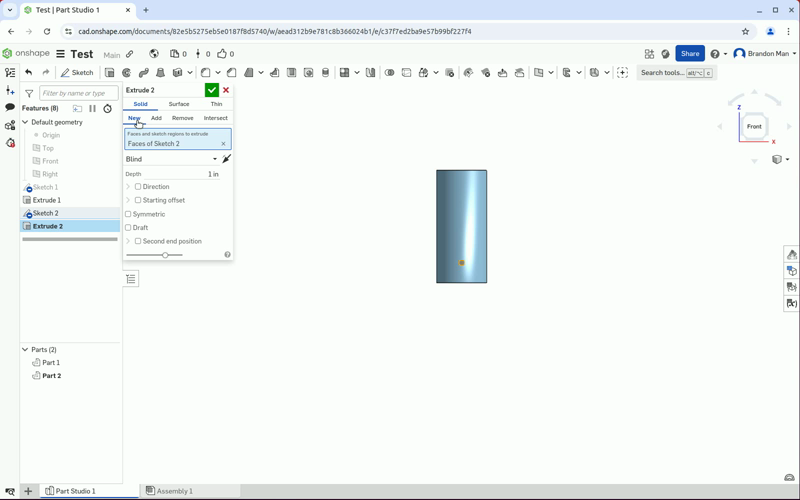
key(tab, 4)
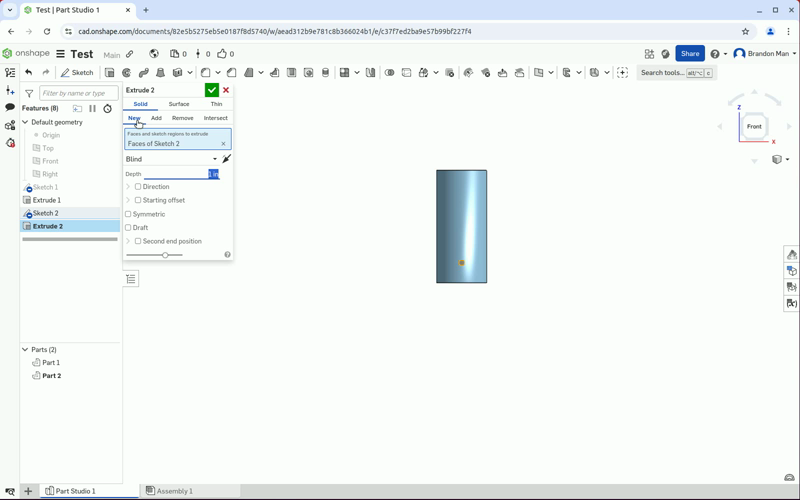
text(5.296)
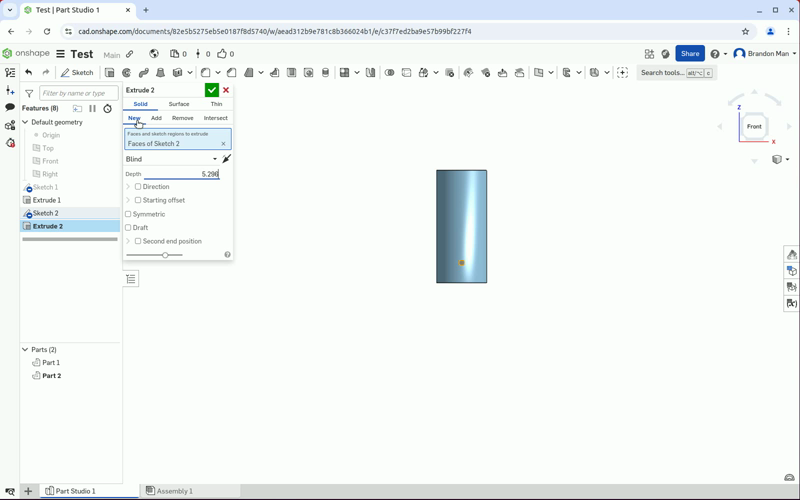
key(enter)
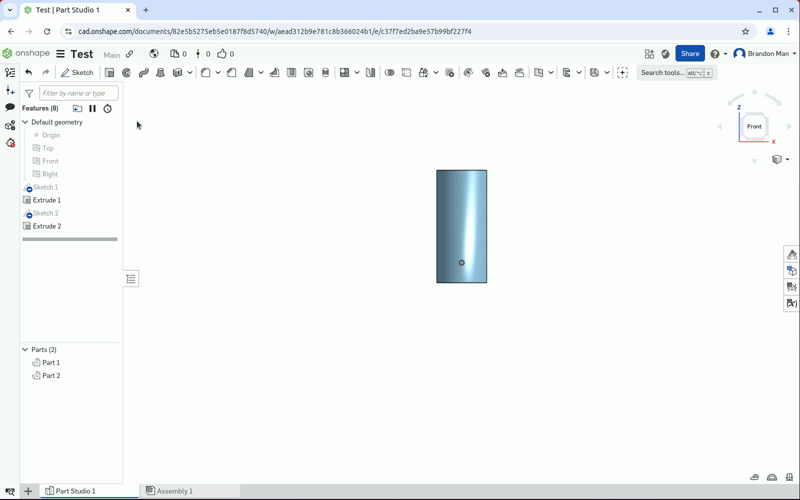
key(shift+h)
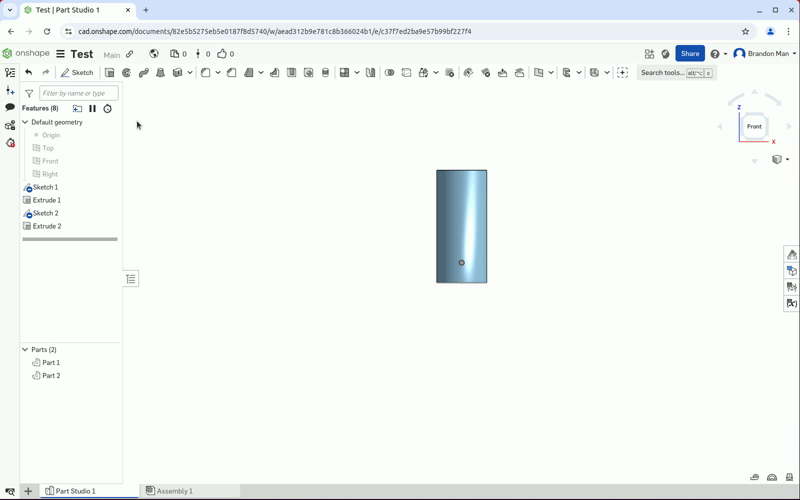
key(shift+h)
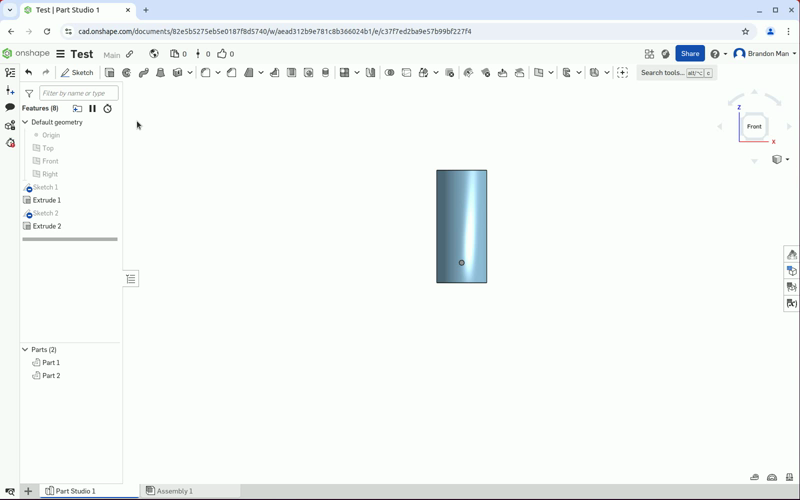
mouse_move(73, 189)
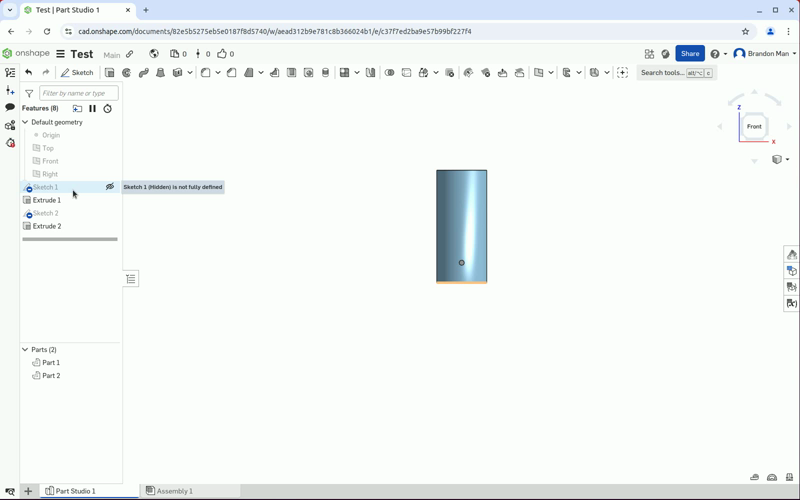
click(73, 189)
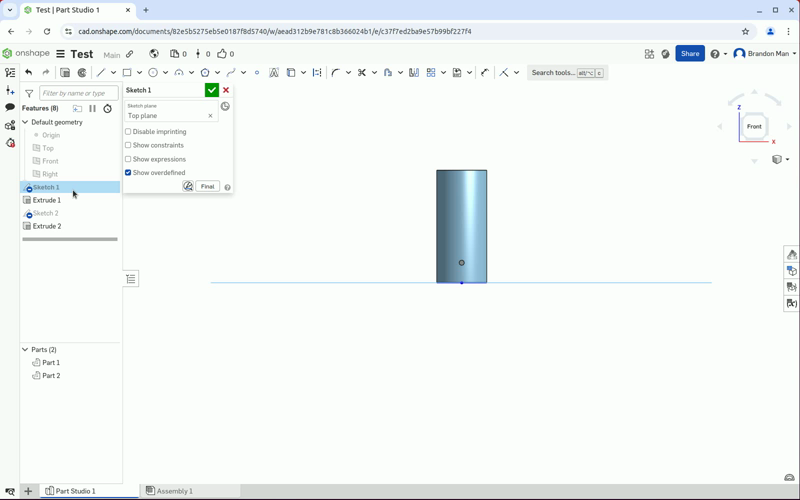
mouse_move(229, 92)
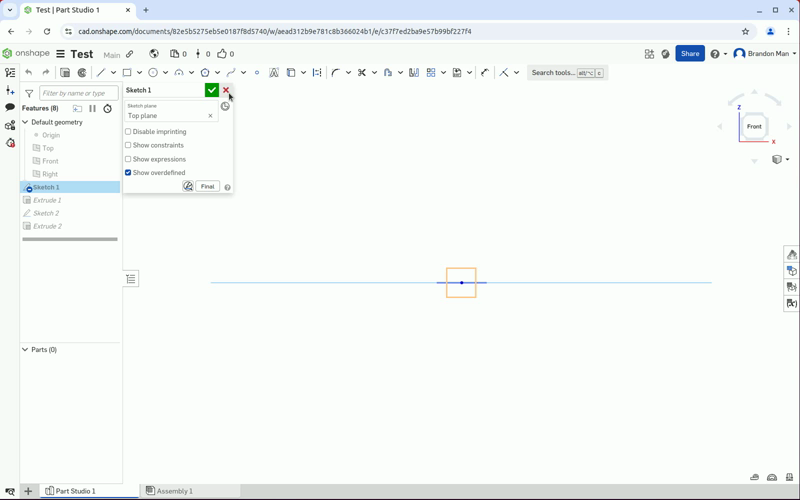
click(229, 92)
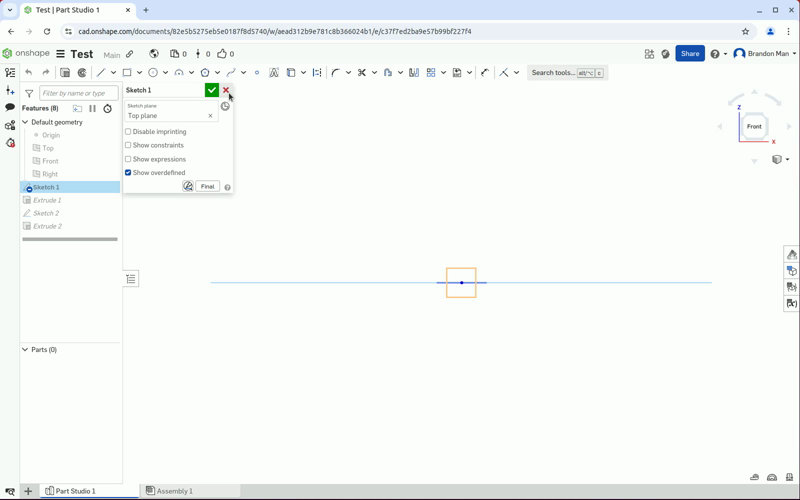
key(shift+s)
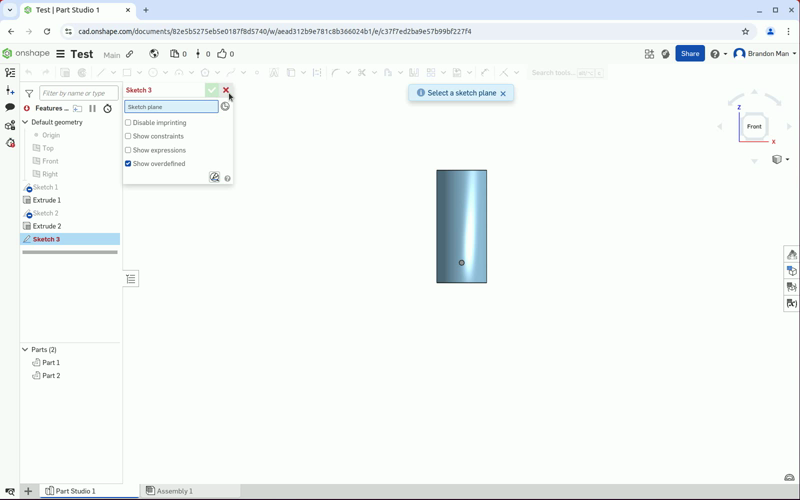
mouse_move(73, 163)
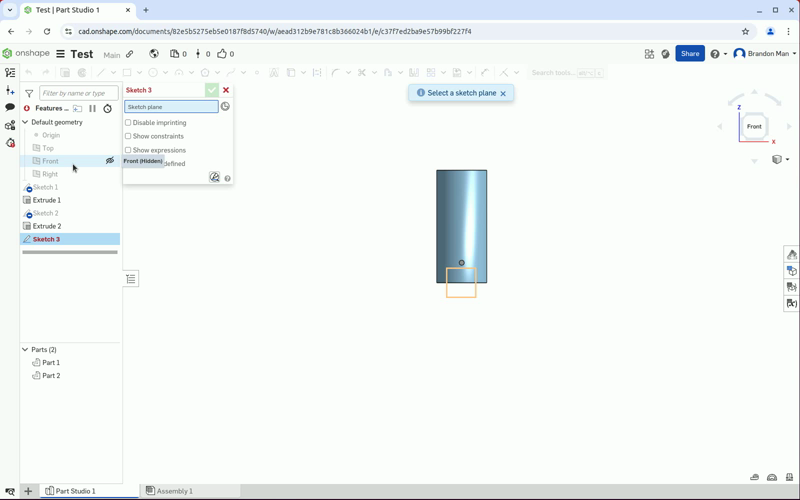
click(73, 163)
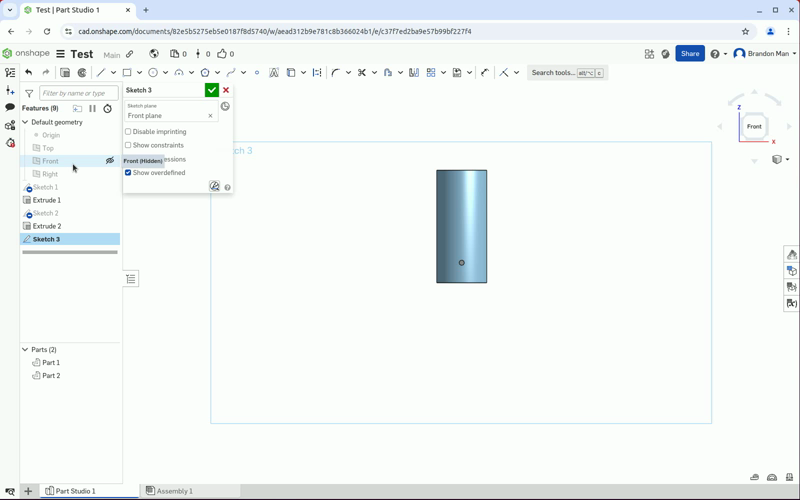
mouse_move(73, 352)
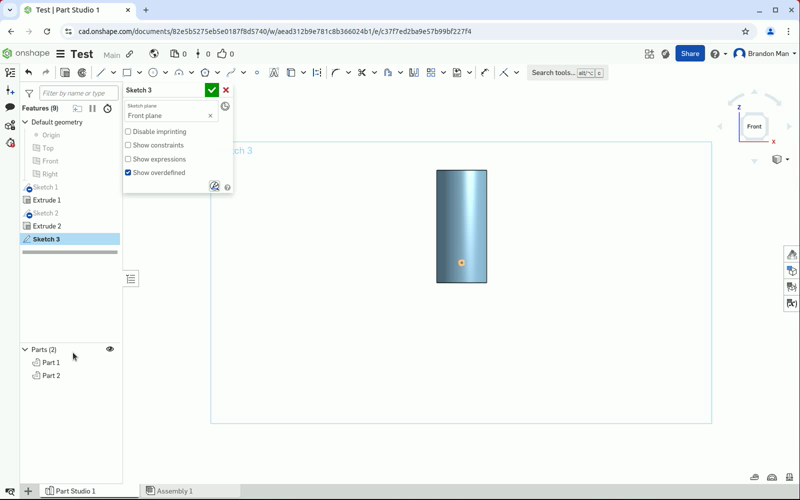
key(y)
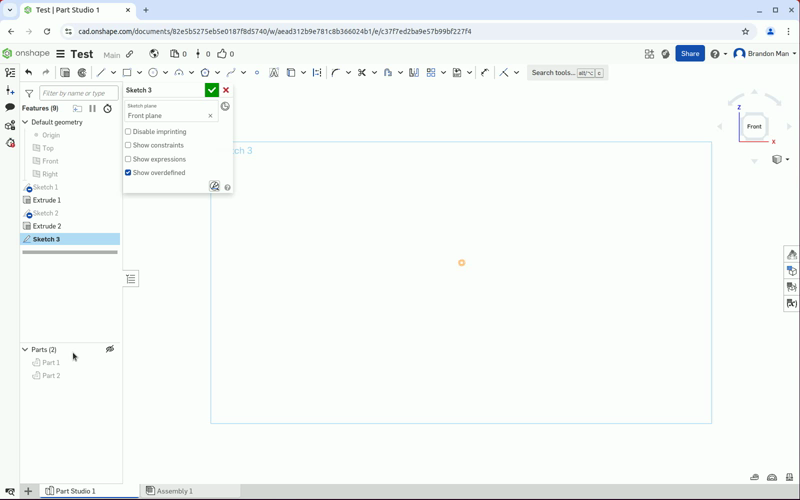
key(c)
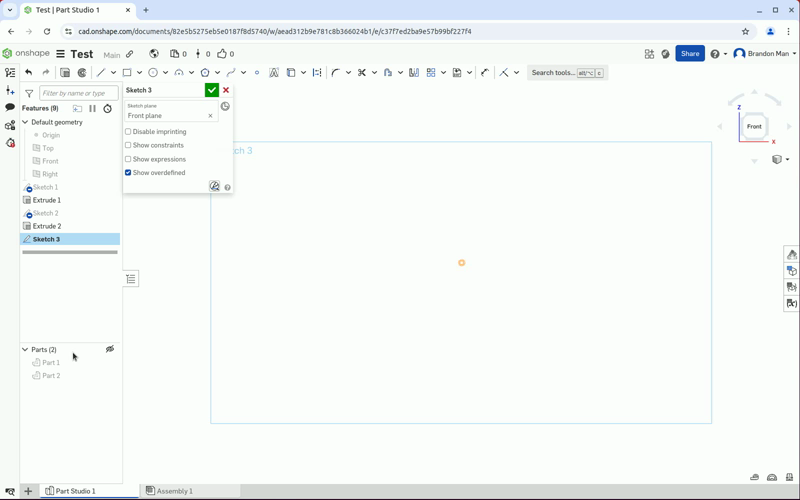
key_down(shift)
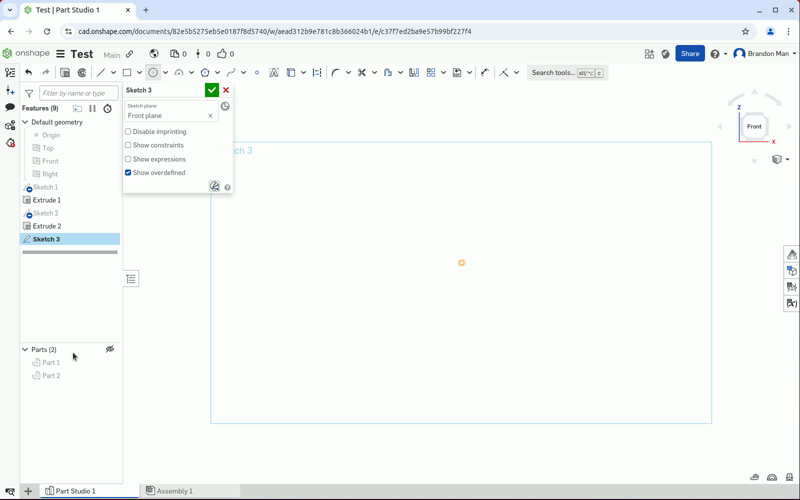
mouse_move(461, 191)
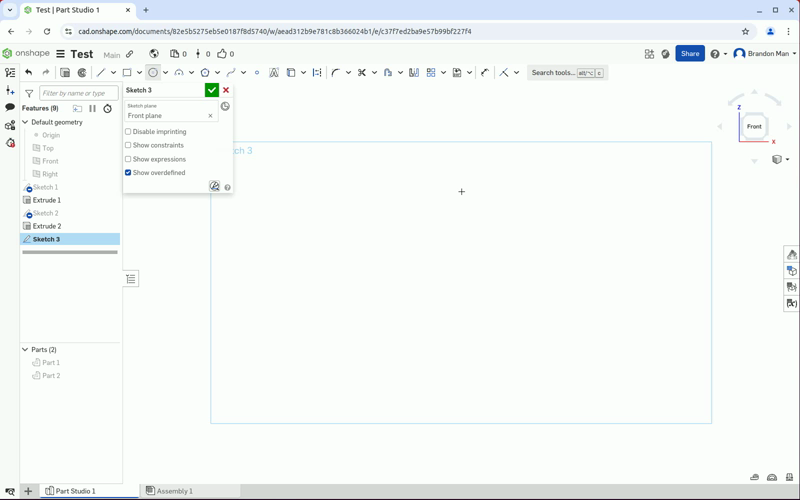
click(461, 191)
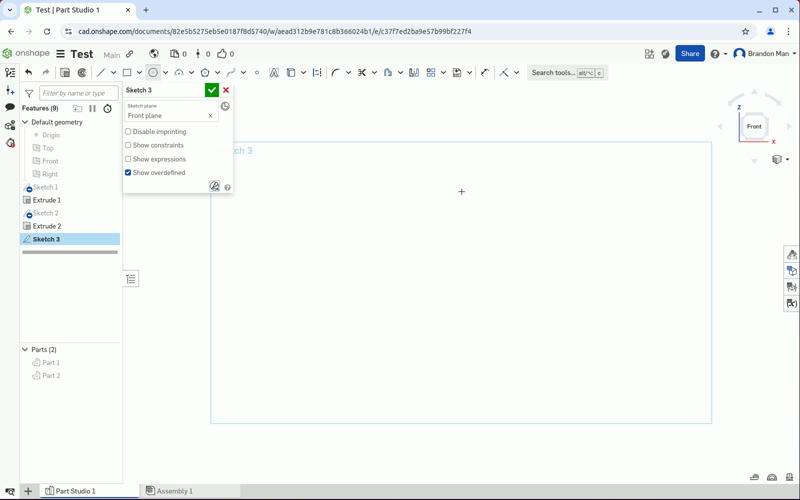
key_up(shift)
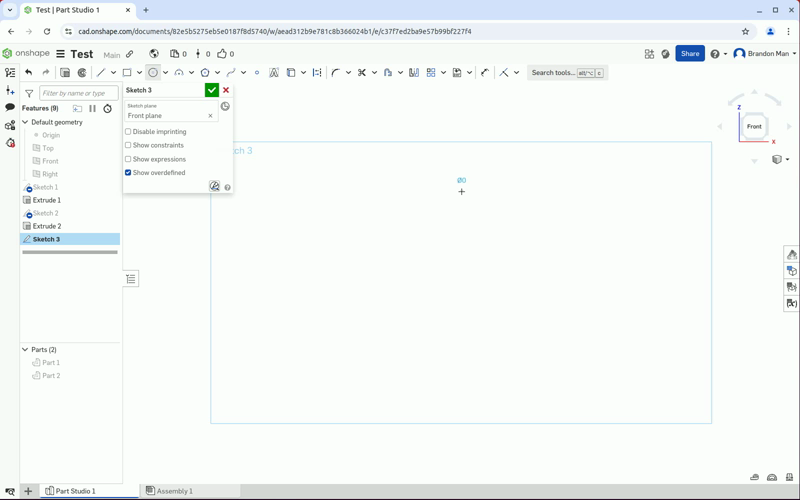
mouse_move(464, 191)
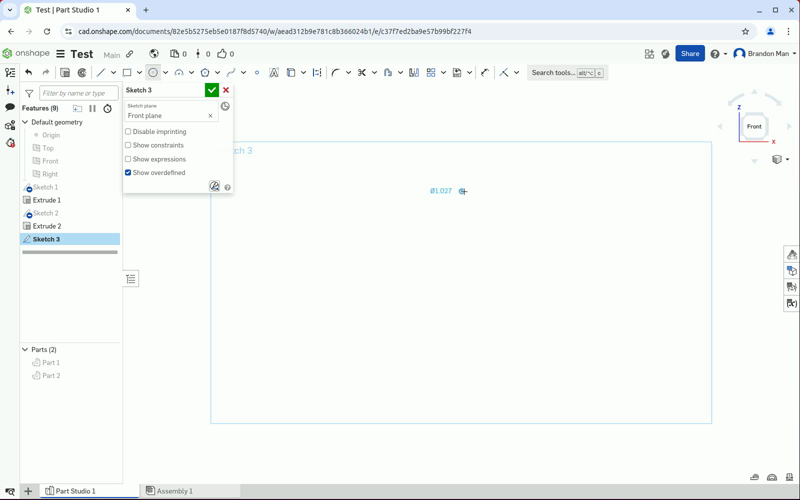
scroll(6)
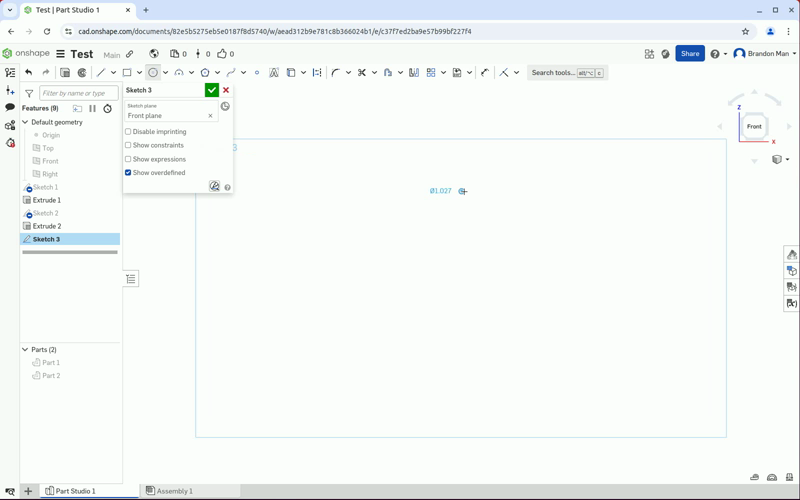
scroll(6)
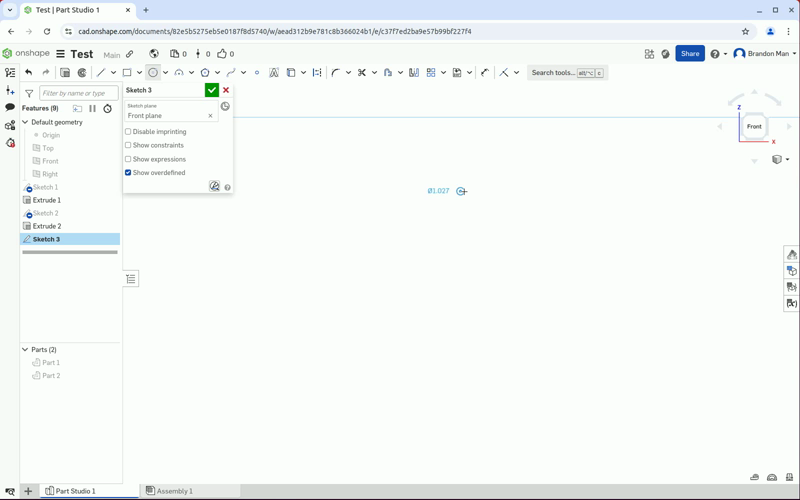
scroll(6)
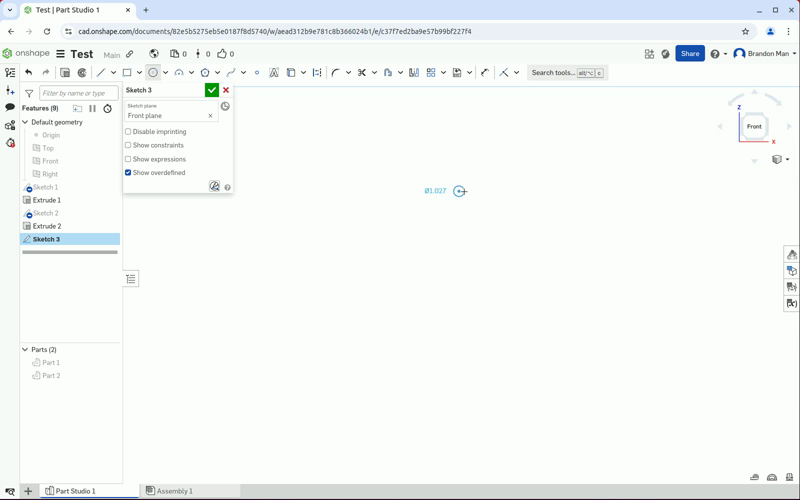
scroll(6)
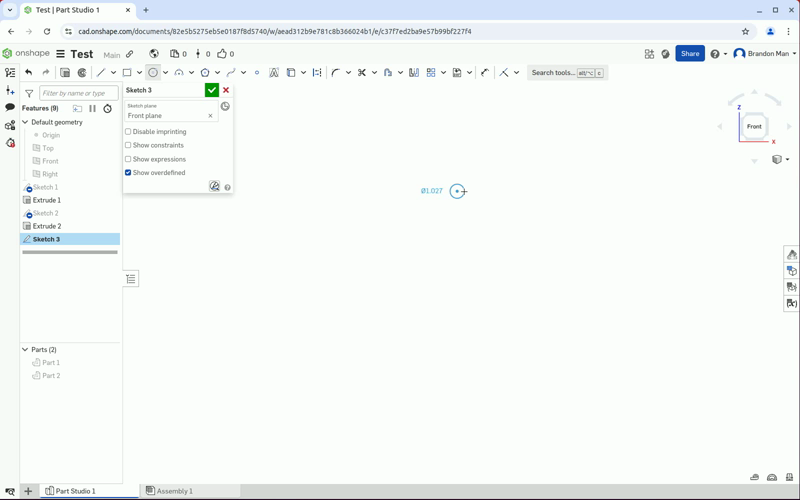
scroll(6)
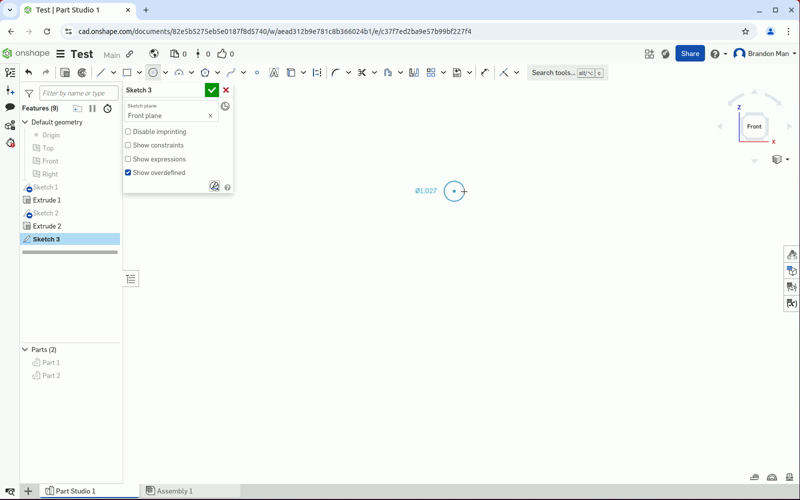
scroll(6)
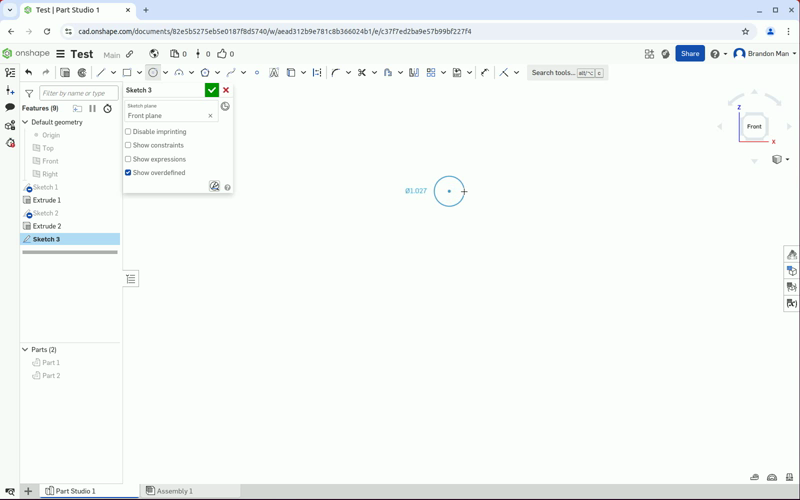
scroll(6)
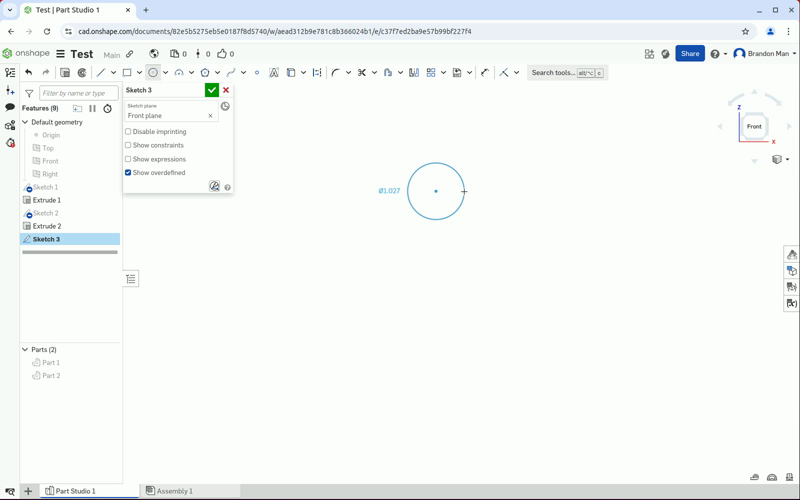
click(464, 191)
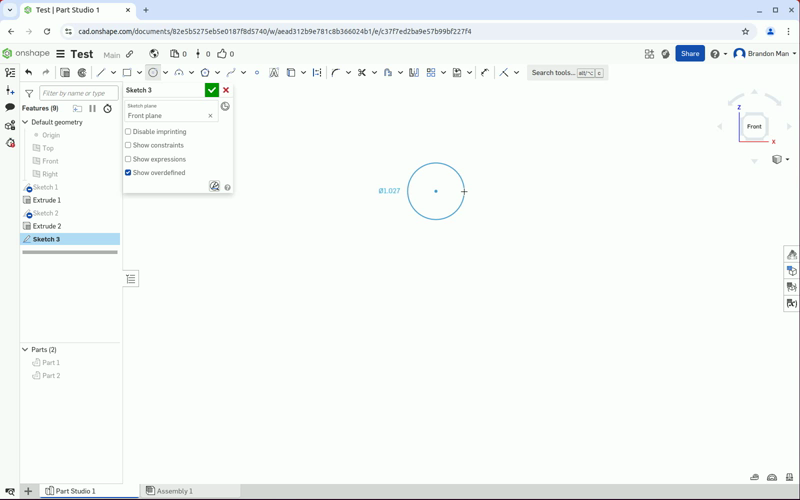
scroll(-6)
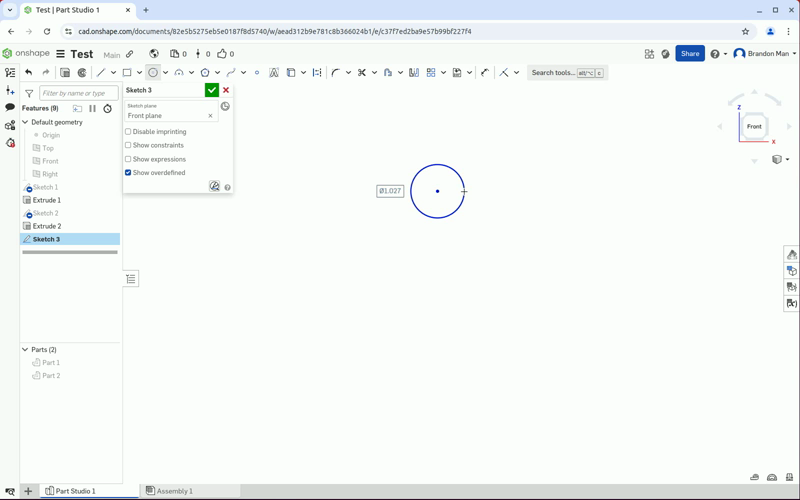
scroll(-6)
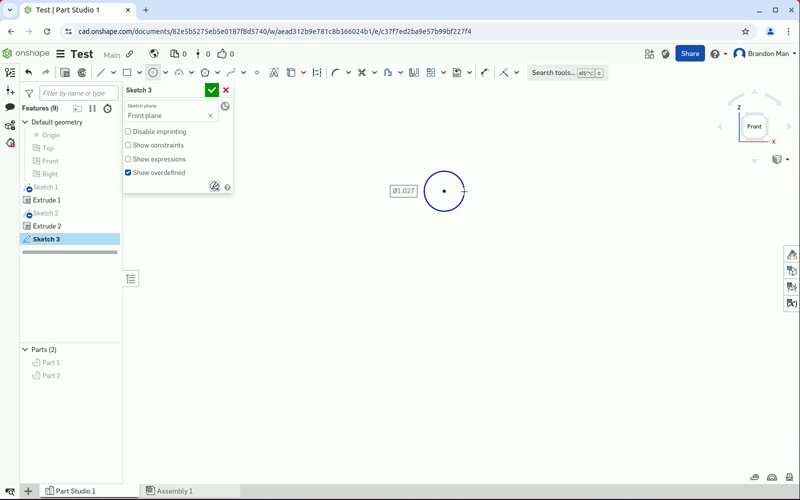
scroll(-6)
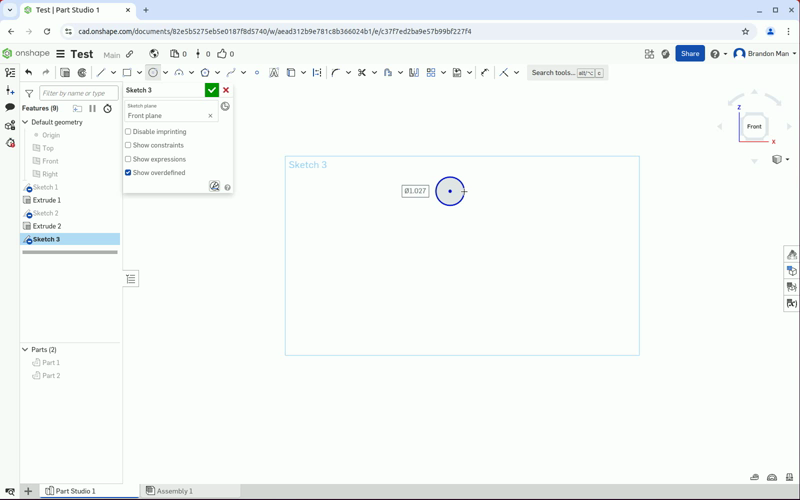
scroll(-6)
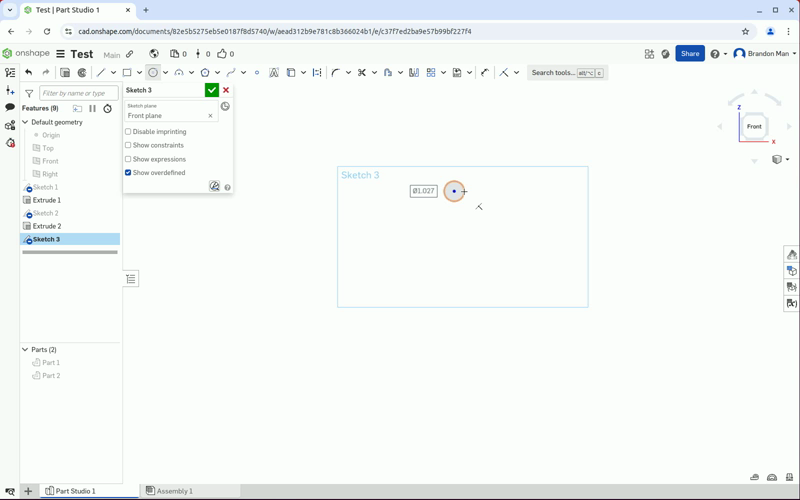
scroll(-6)
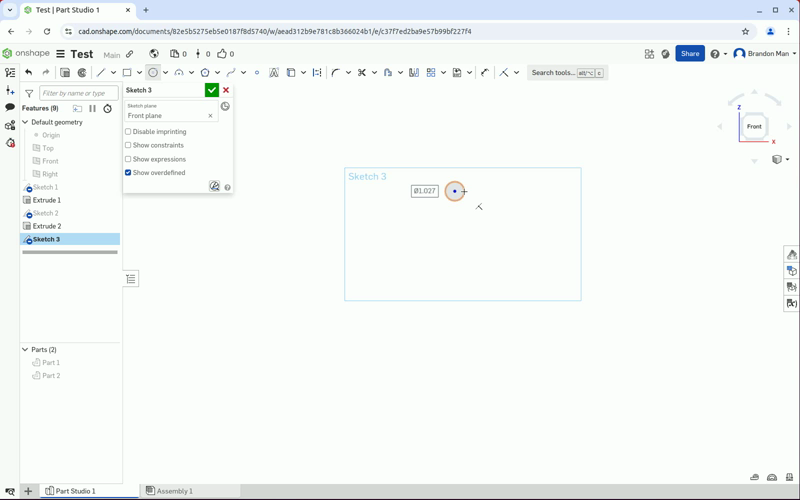
scroll(-6)
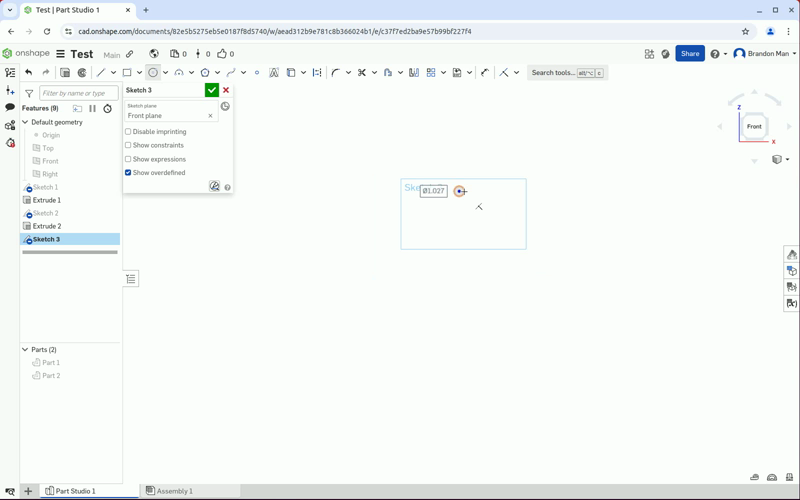
scroll(-6)
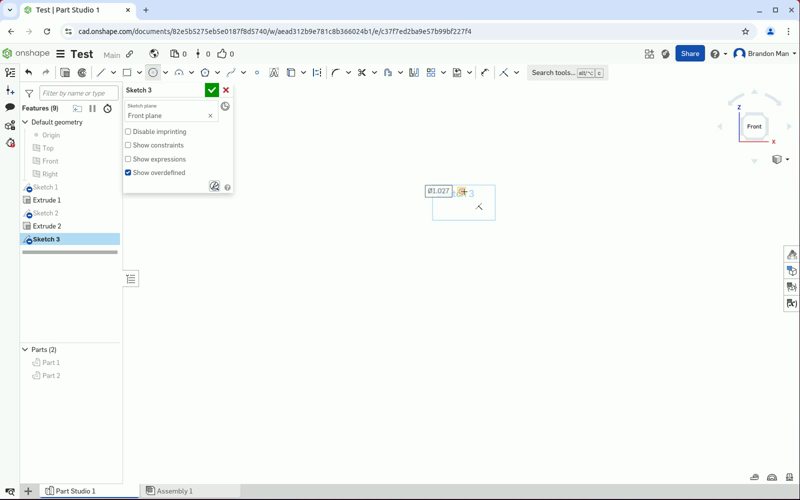
key(esc)
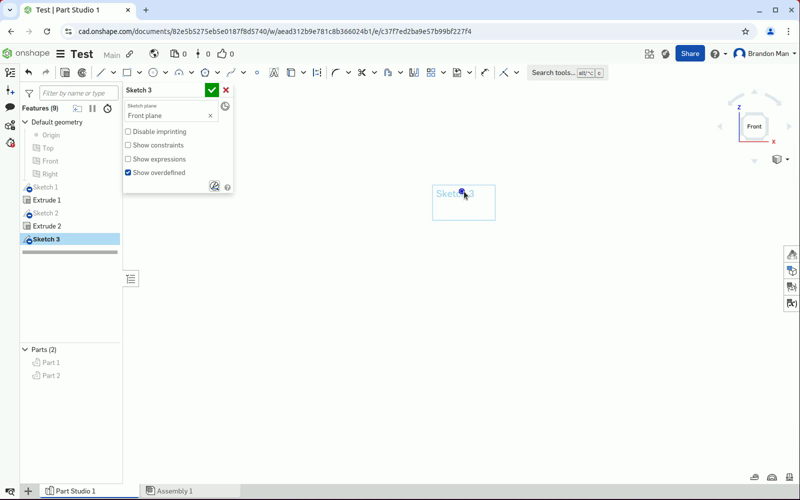
mouse_move(463, 192)
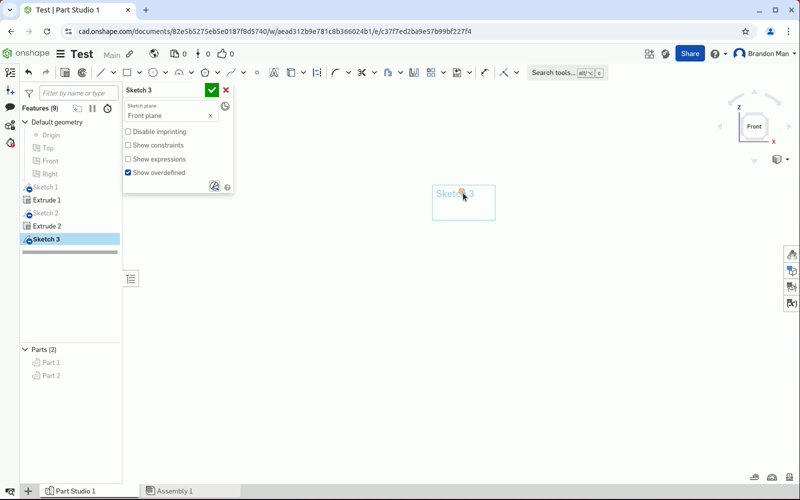
scroll(6)
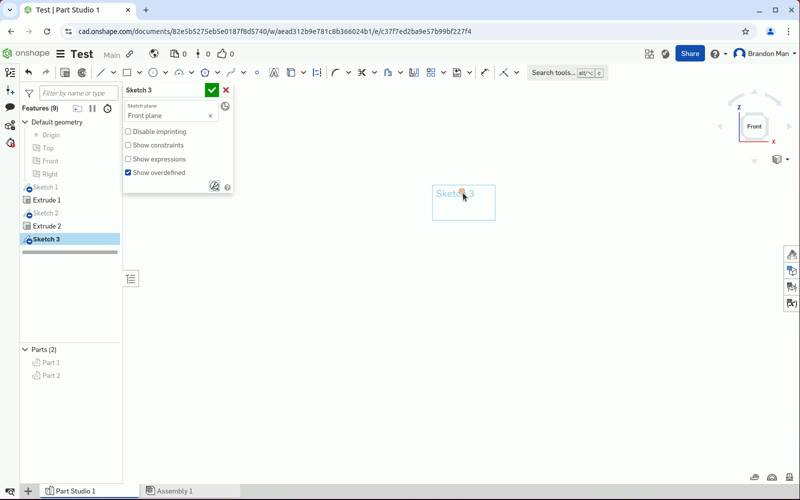
scroll(6)
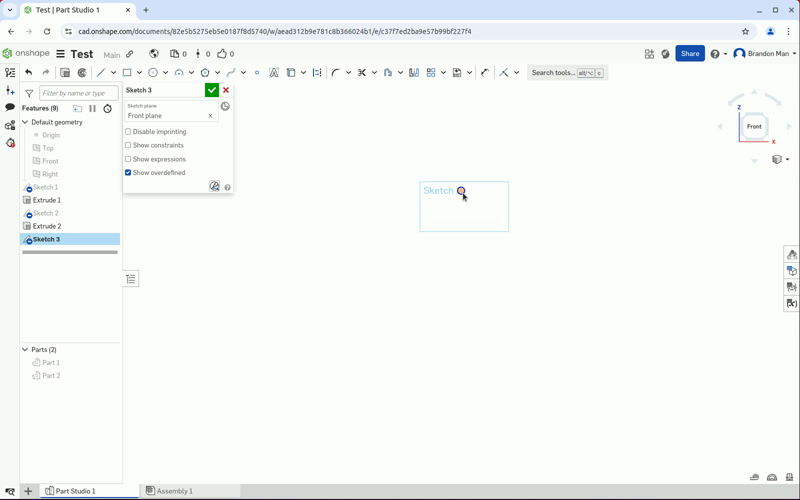
scroll(6)
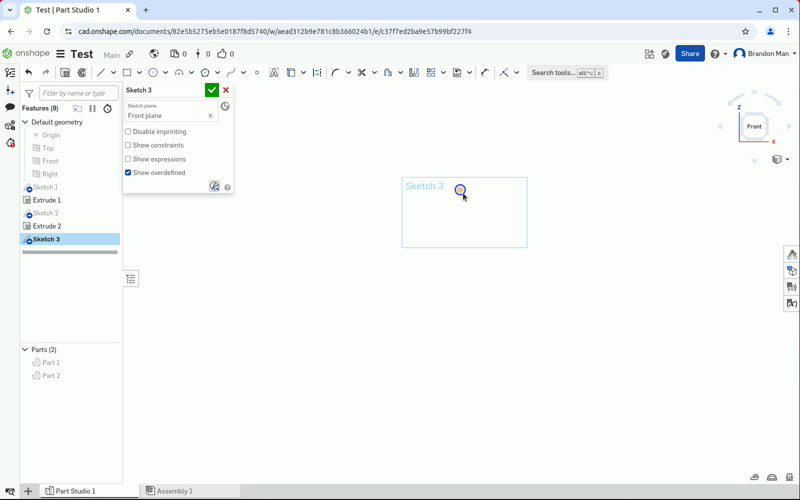
scroll(6)
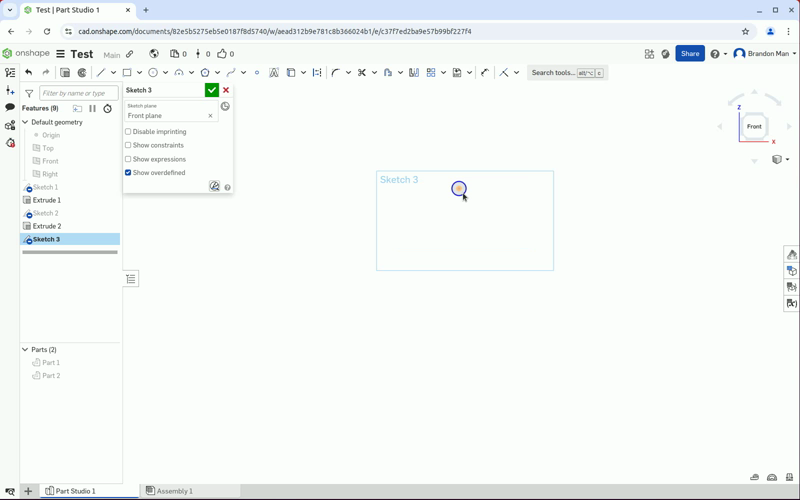
scroll(6)
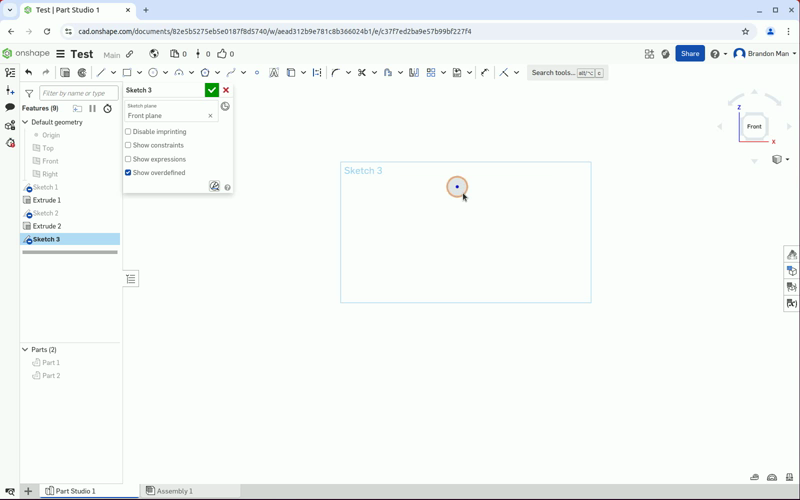
scroll(6)
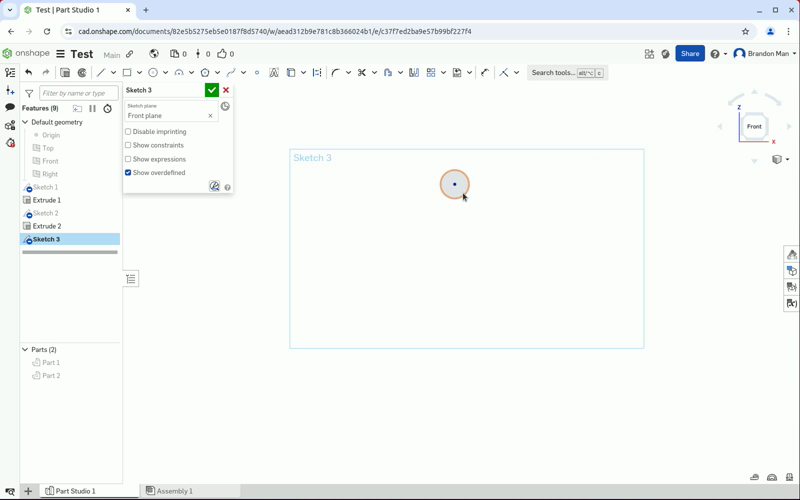
scroll(6)
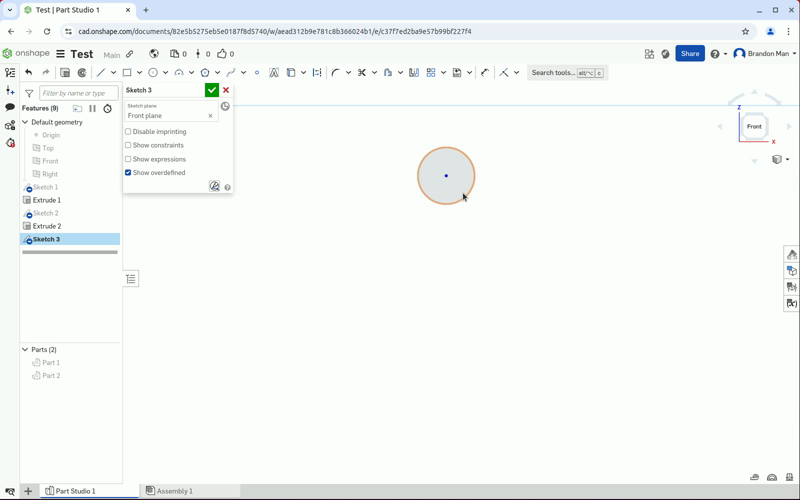
click(463, 192)
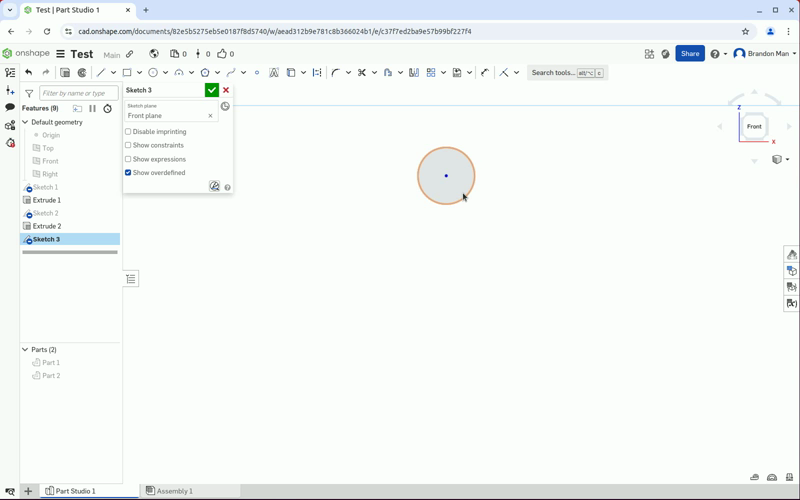
scroll(-6)
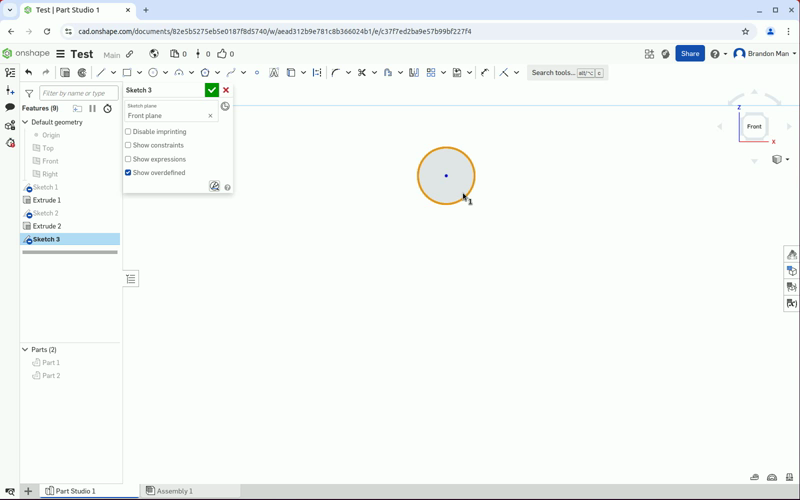
scroll(-6)
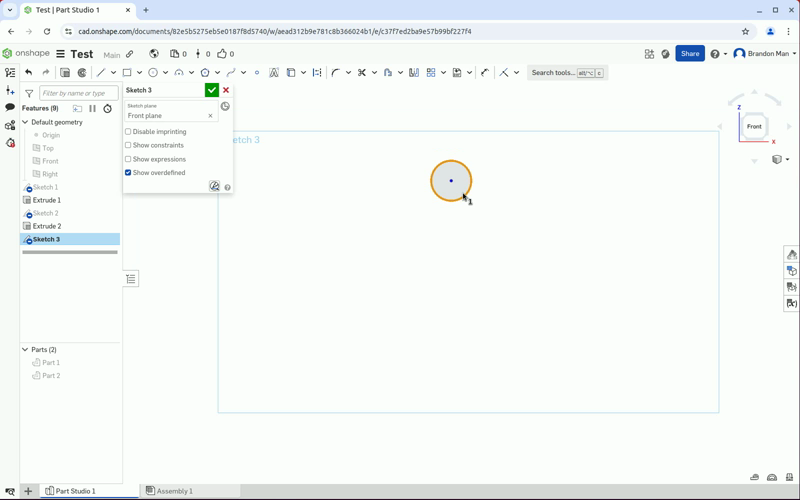
scroll(-6)
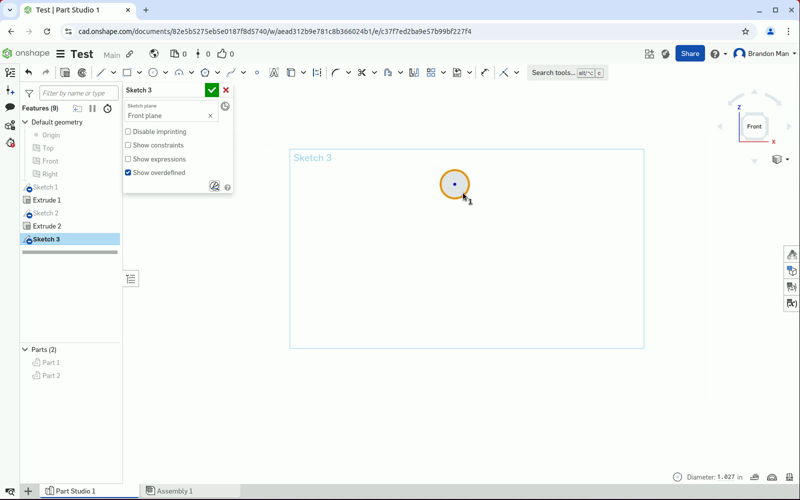
scroll(-6)
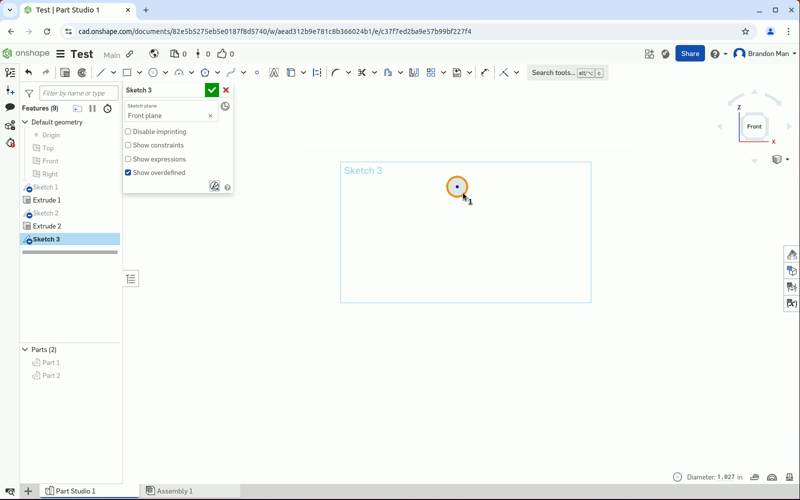
scroll(-6)
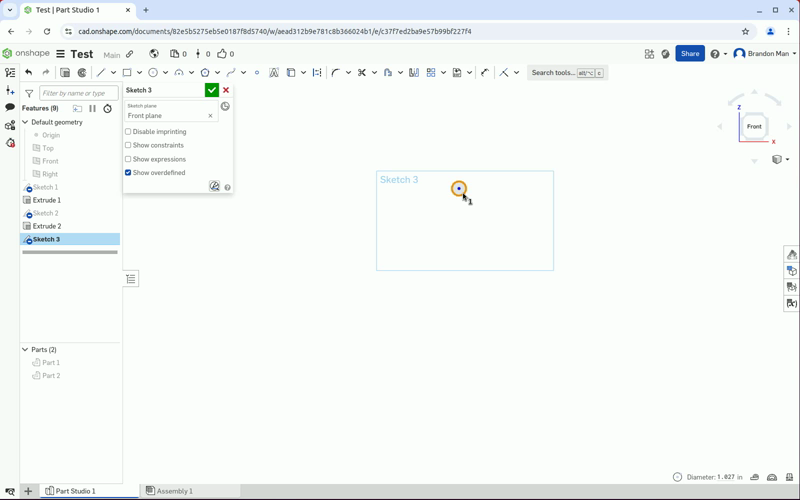
scroll(-6)
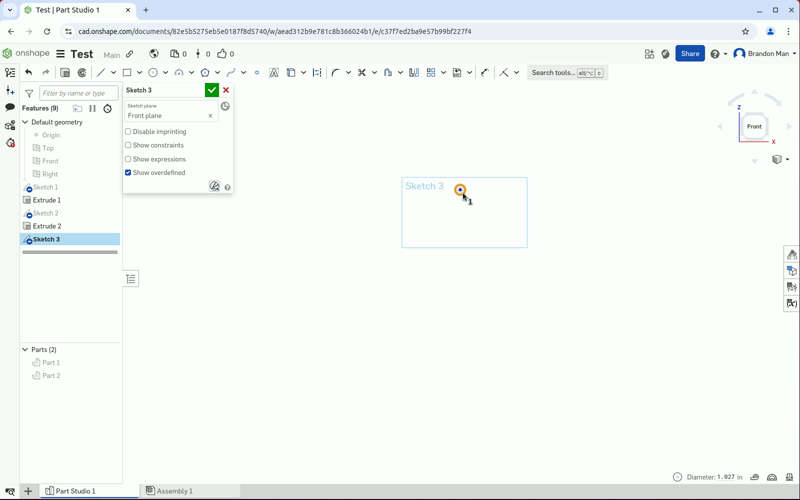
scroll(-6)
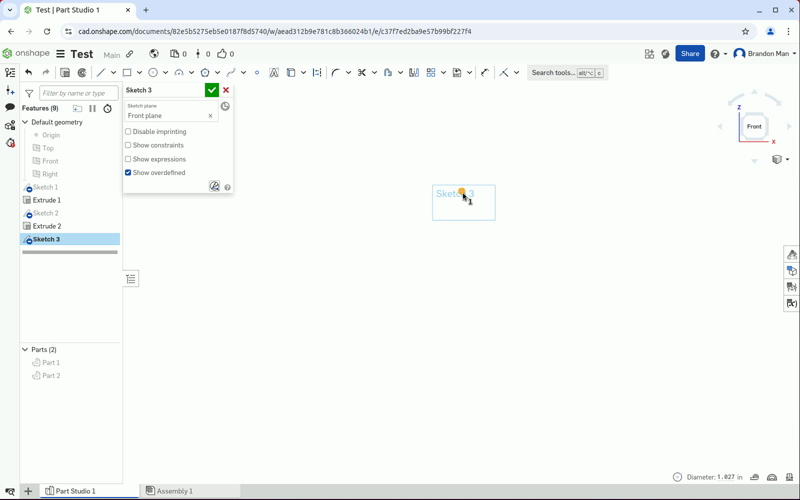
mouse_move(73, 352)
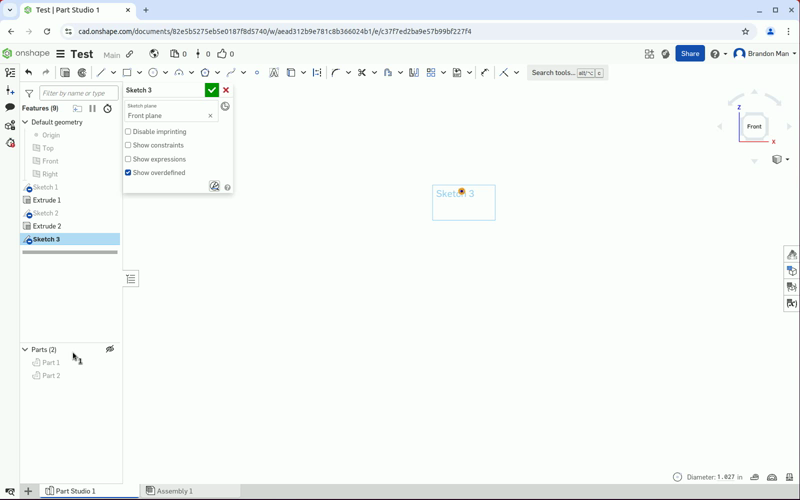
key(shift+y)
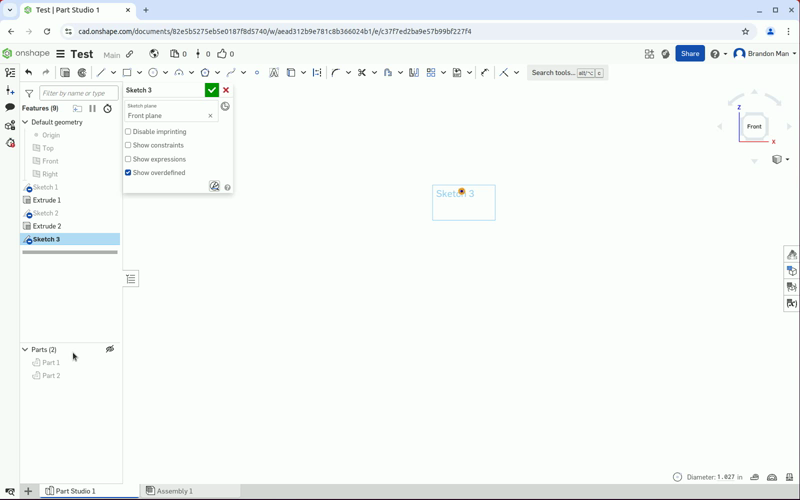
key(shift+e)
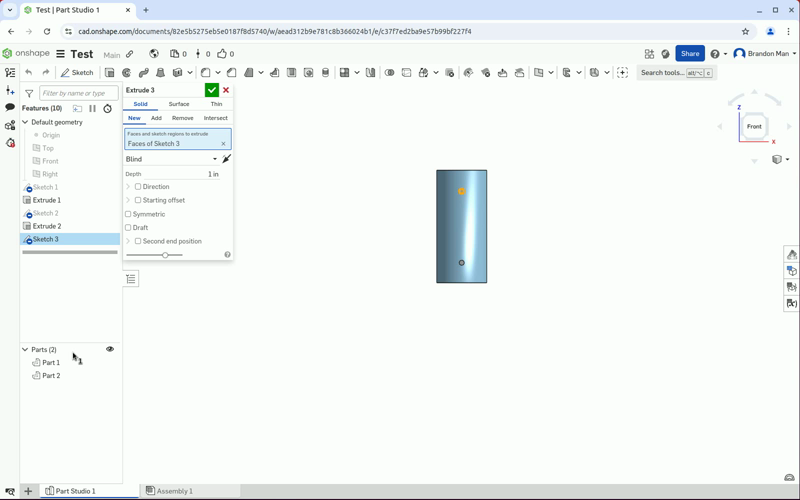
mouse_move(143, 106)
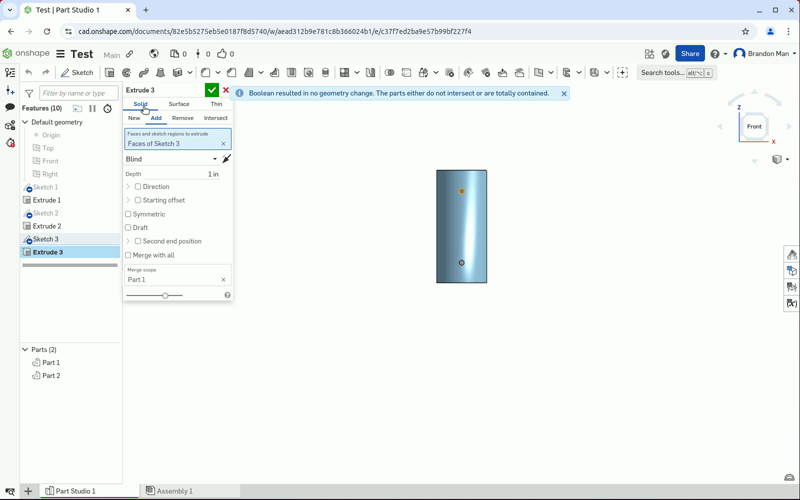
click(143, 106)
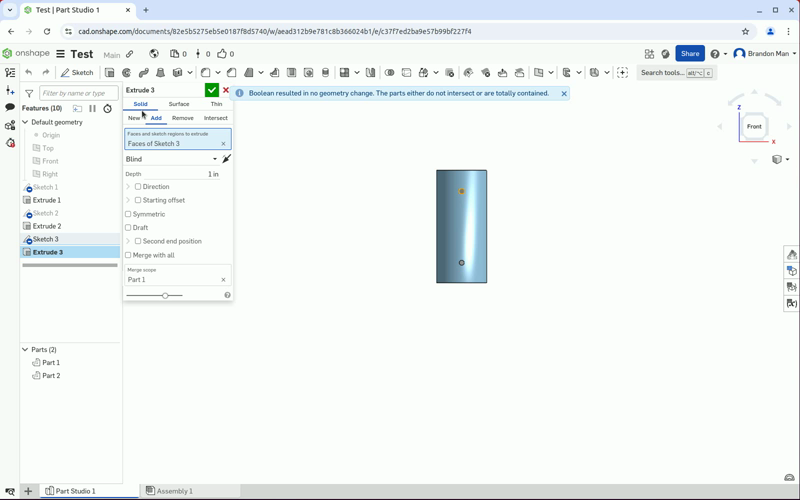
mouse_move(137, 120)
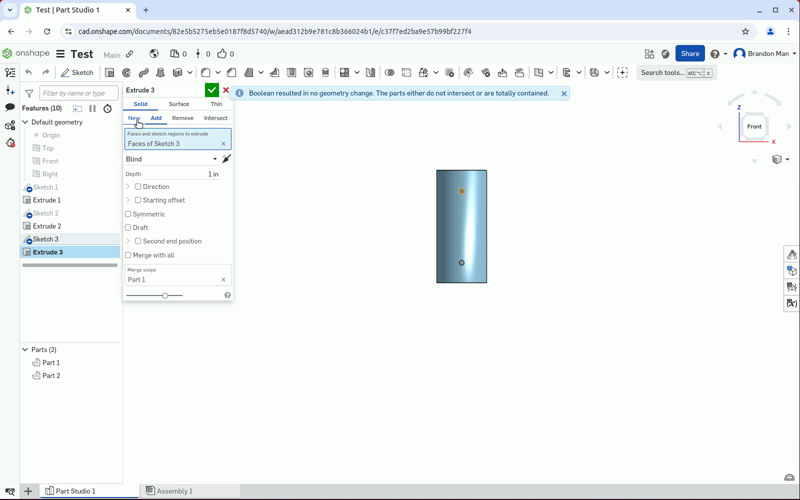
click(137, 120)
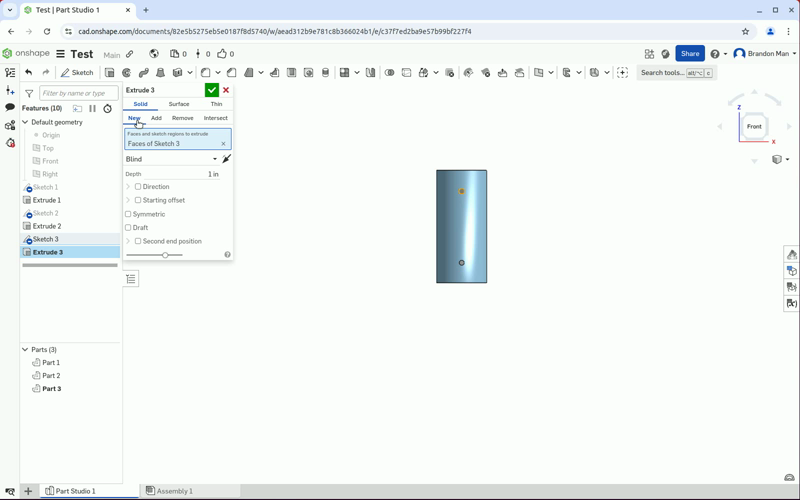
key(tab, 4)
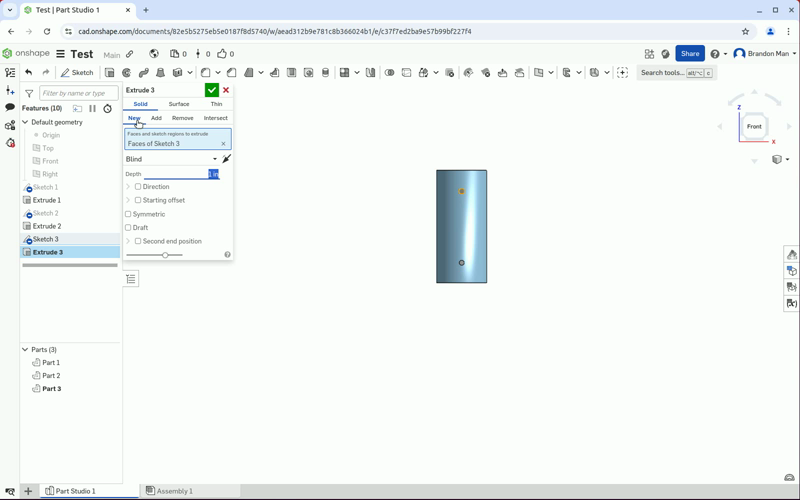
text(5.296)
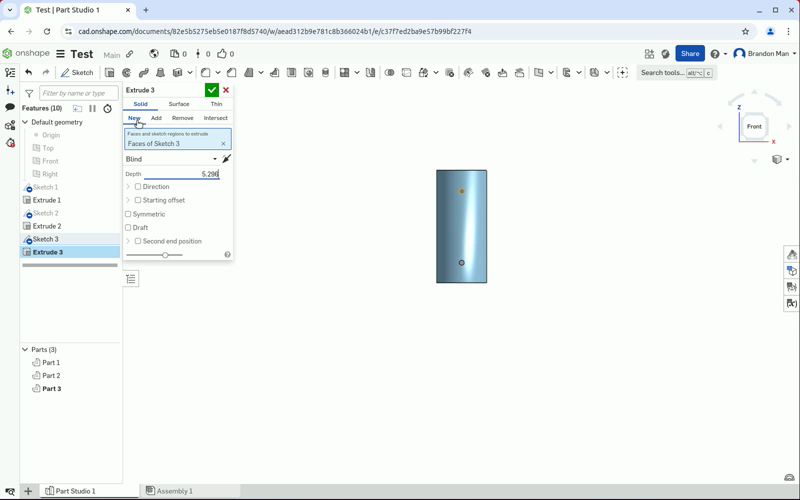
key(enter)
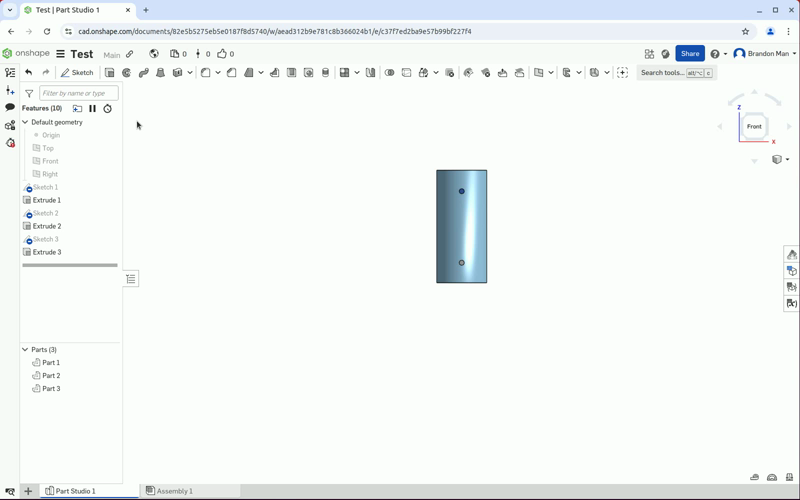
key(shift+h)
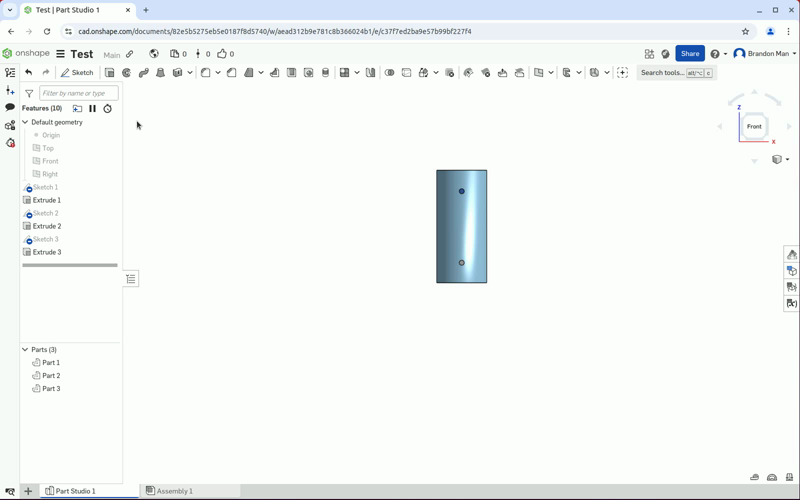
key(shift+h)
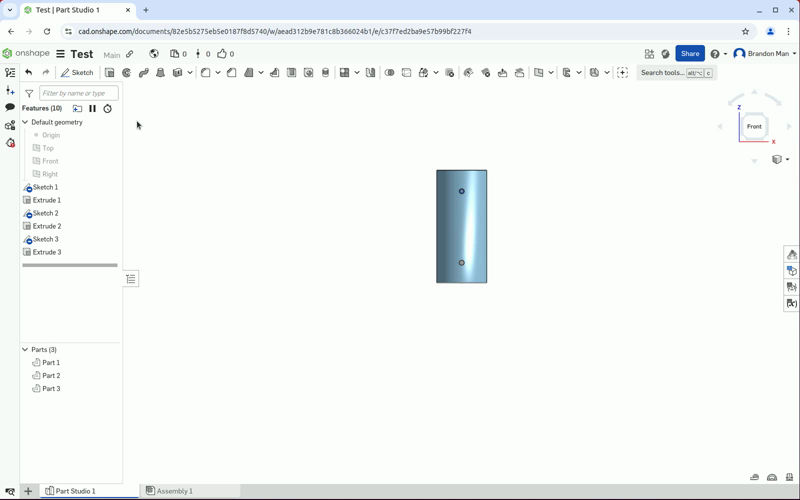
key(shift+7)
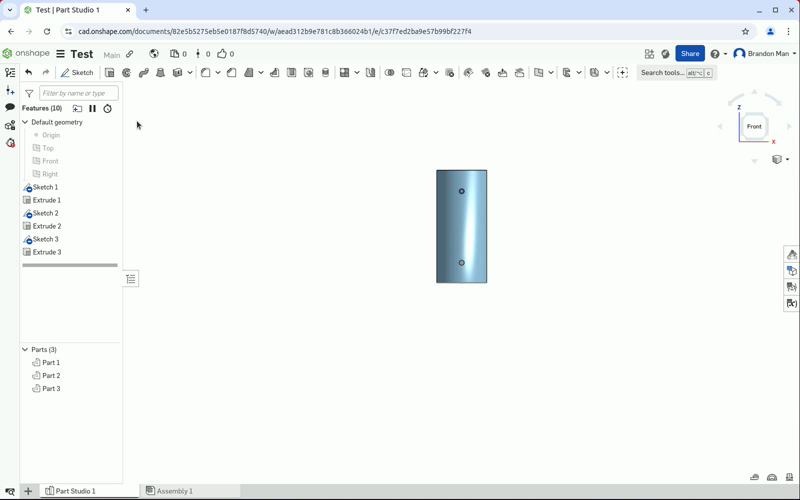
key(left, 2)
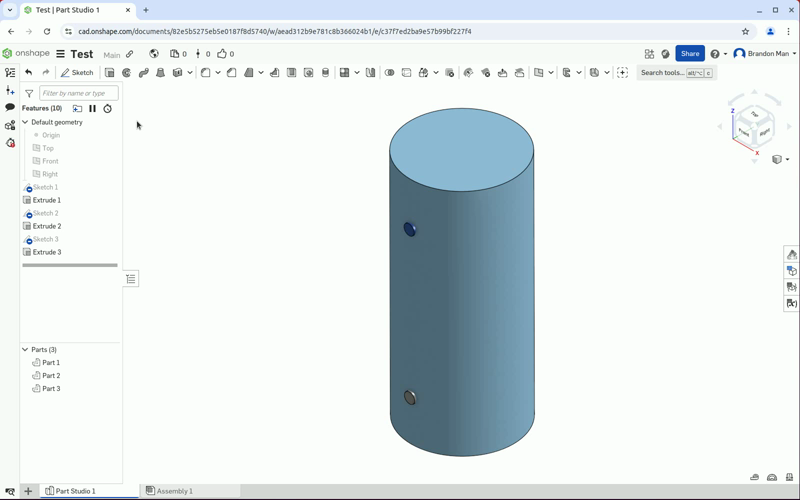
key(down, 2)
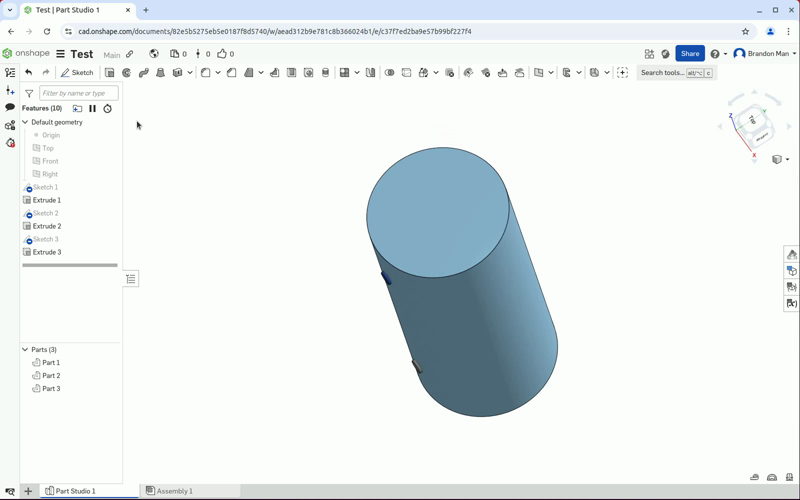
key(up, 2)
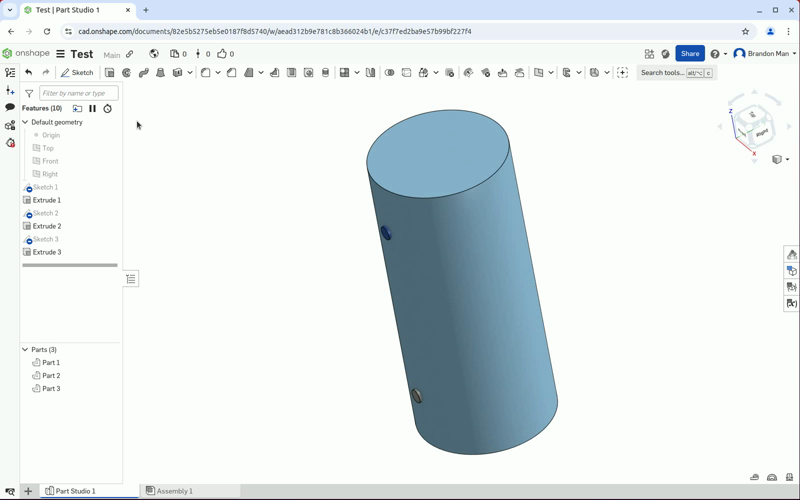
key(right, 2)
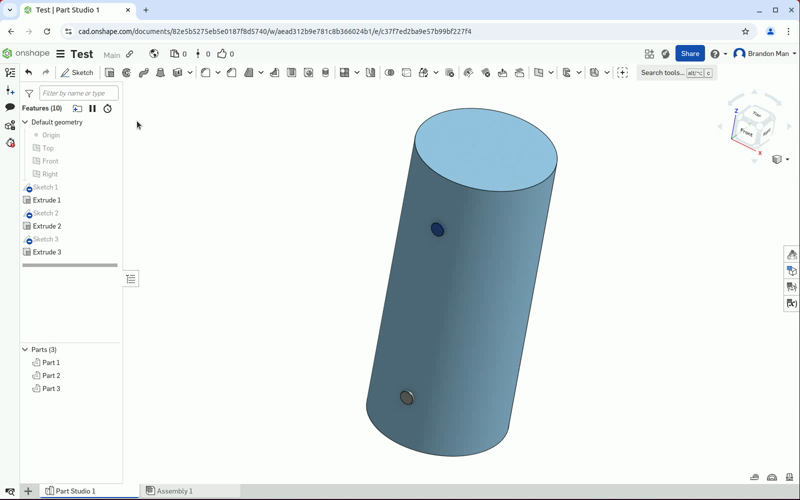
mouse_move(73, 189)
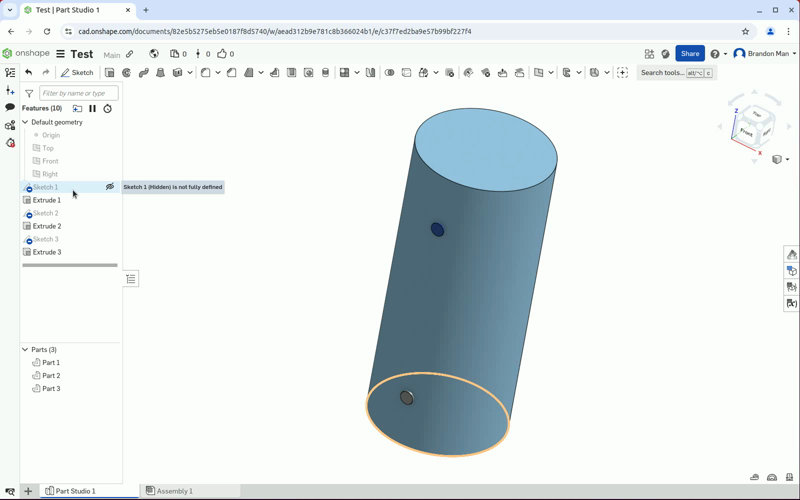
click(73, 189)